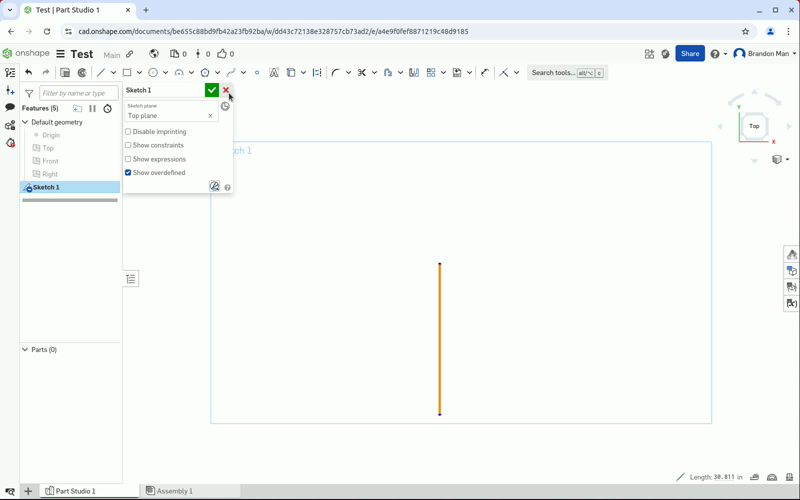
key(shift+h)
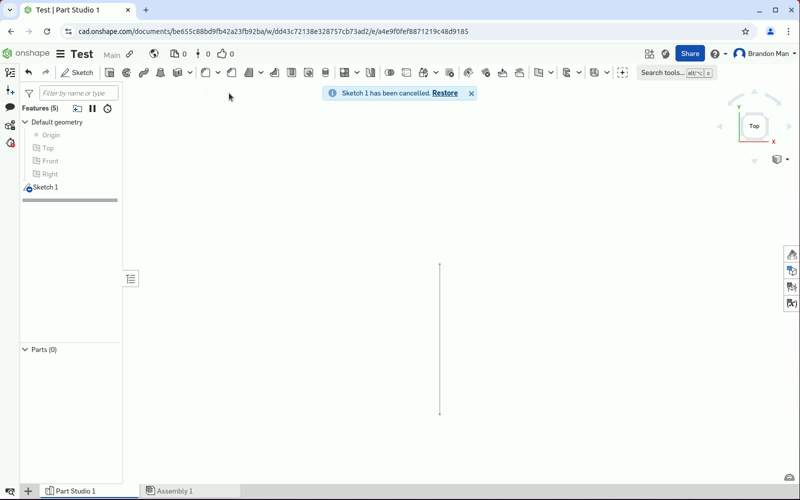
key(shift+s)
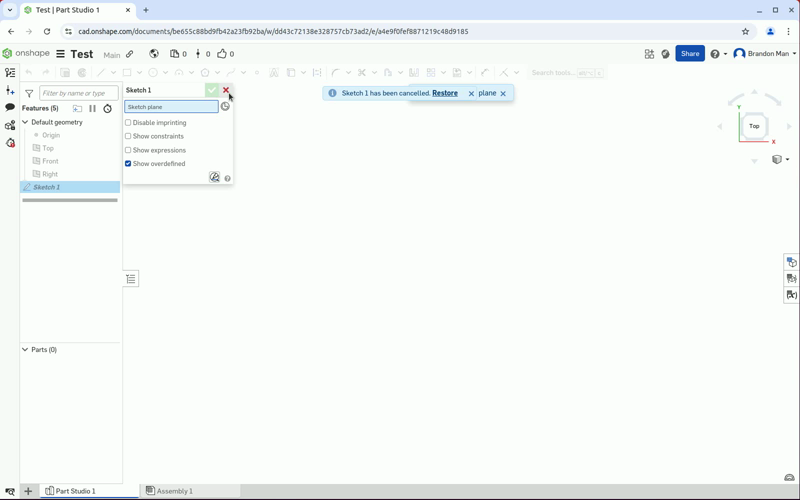
mouse_move(73, 150)
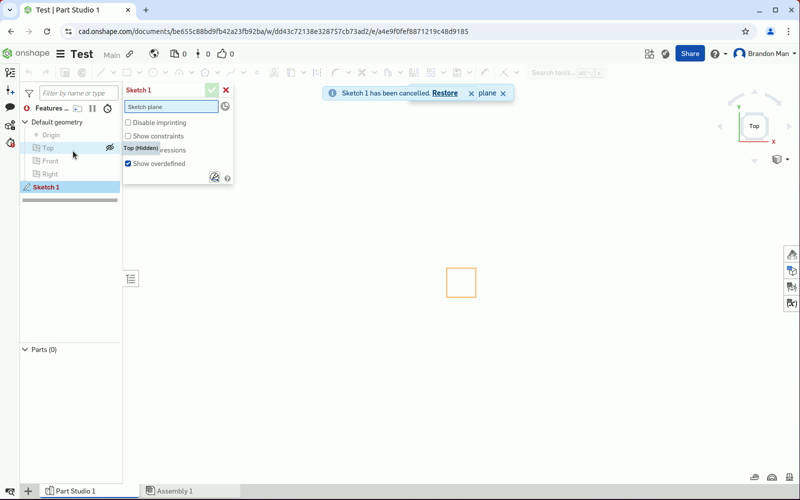
click(73, 150)
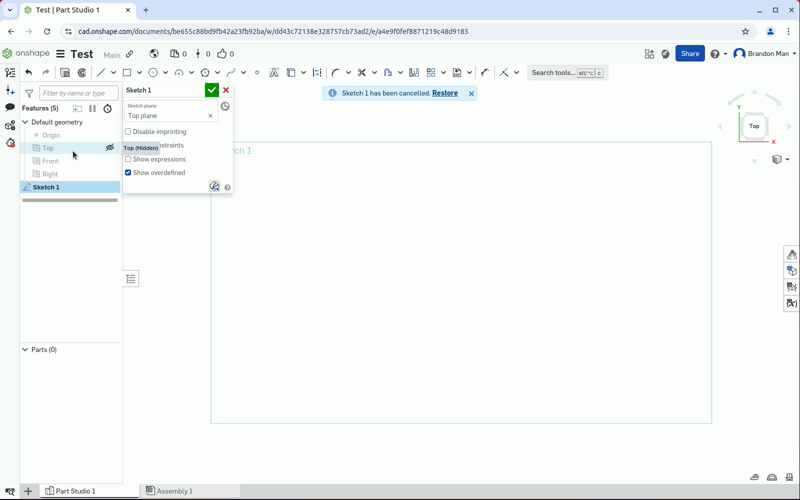
mouse_move(73, 352)
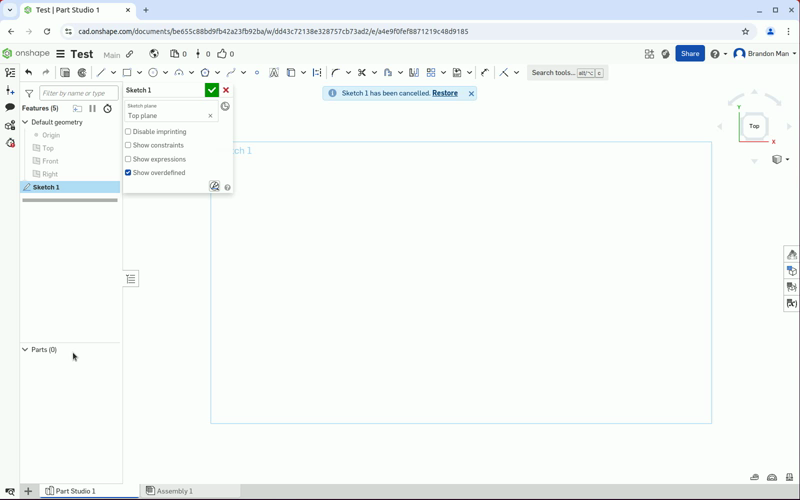
key(y)
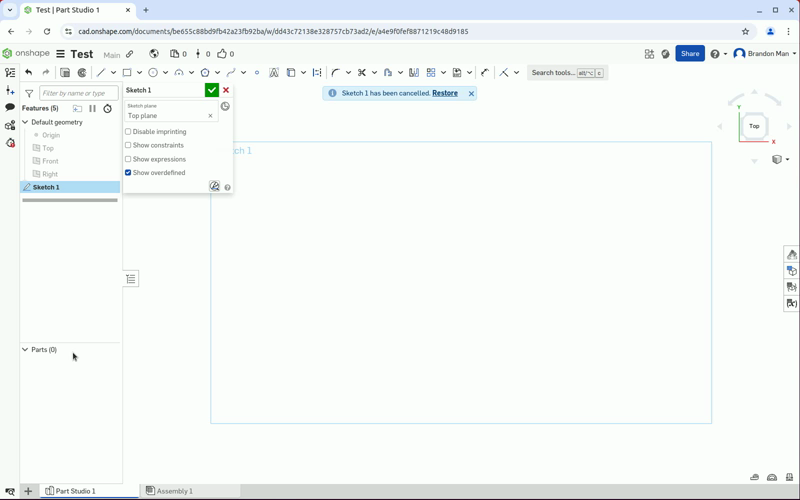
key(c)
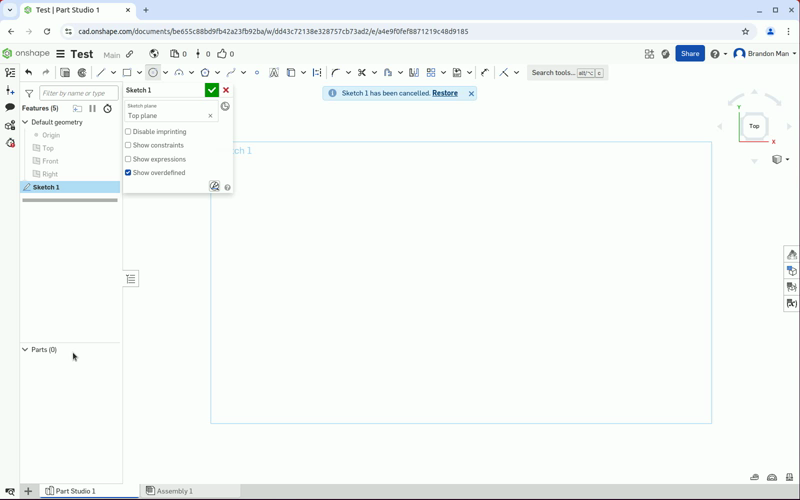
key_down(shift)
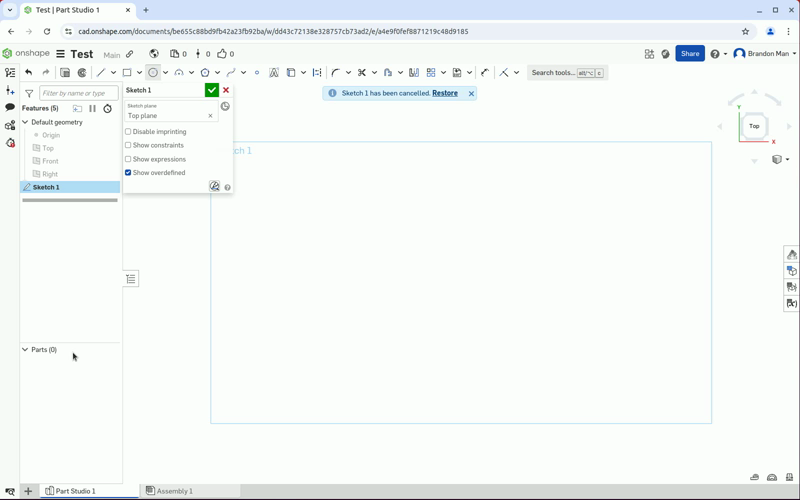
mouse_move(461, 282)
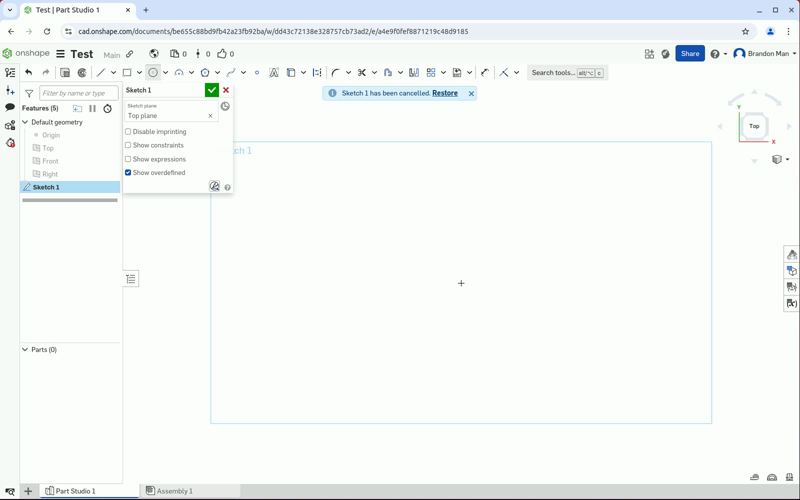
click(461, 282)
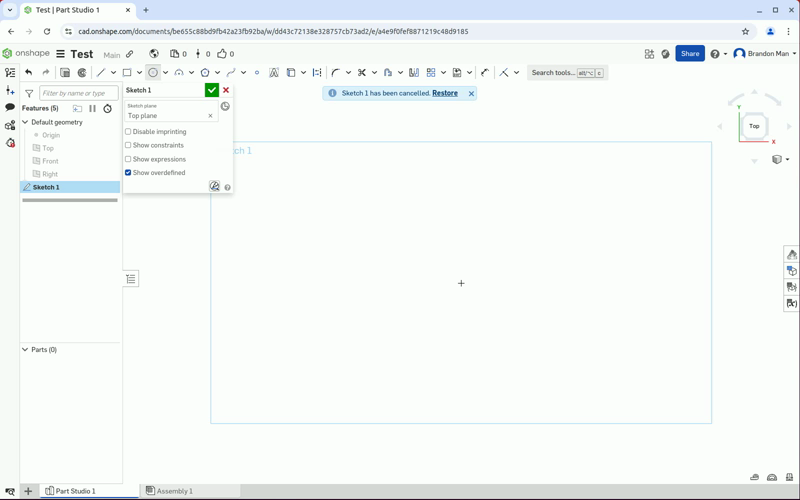
key_up(shift)
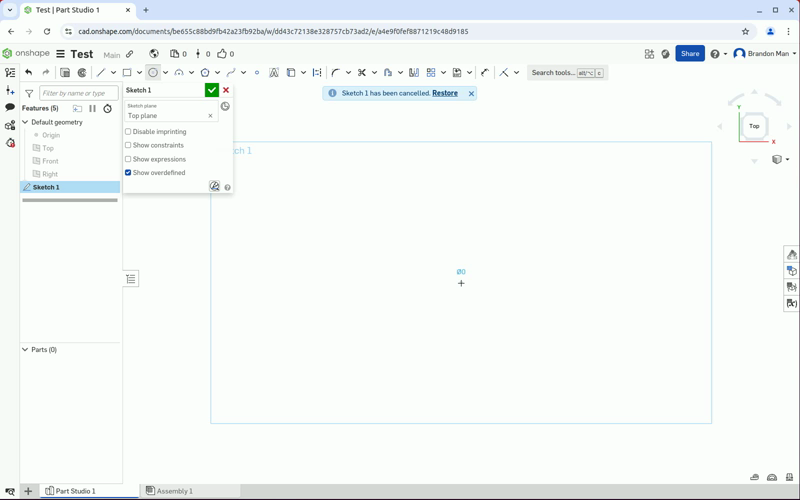
mouse_move(532, 282)
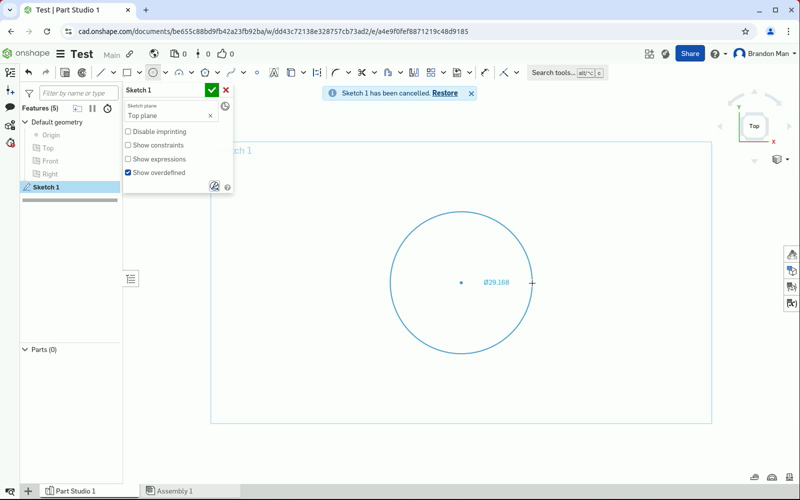
click(532, 282)
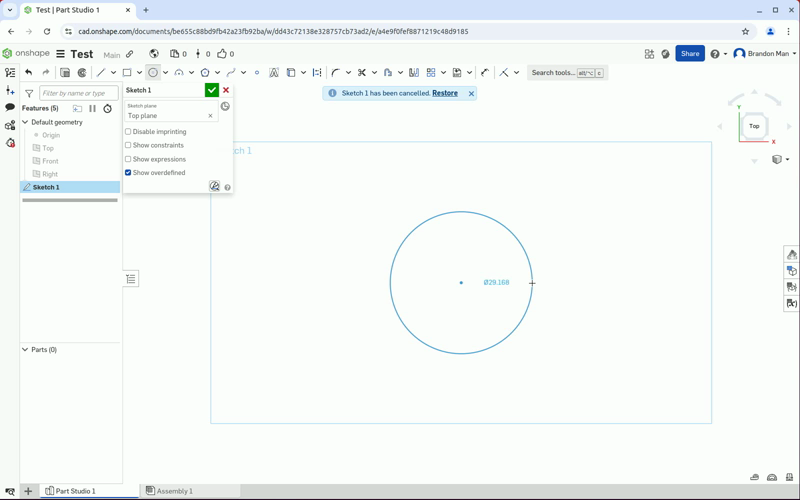
key(esc)
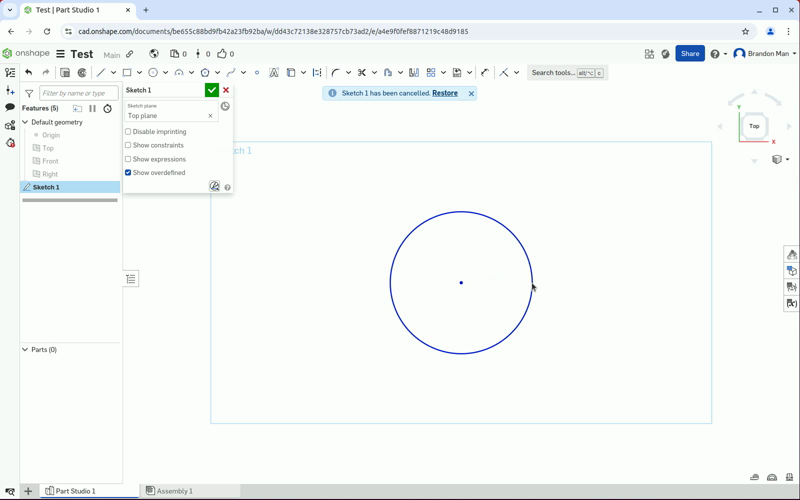
key(c)
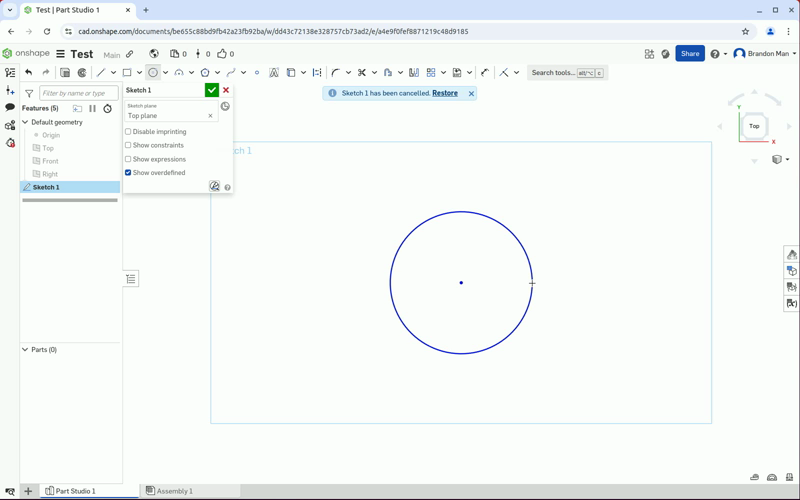
key_down(shift)
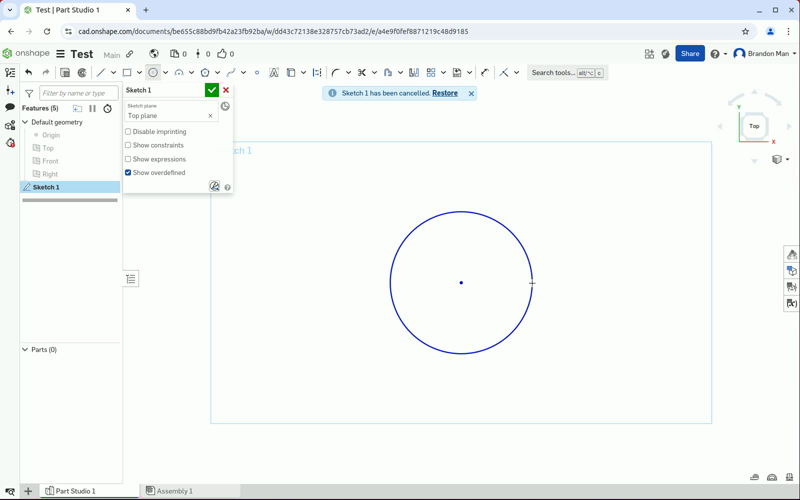
mouse_move(461, 282)
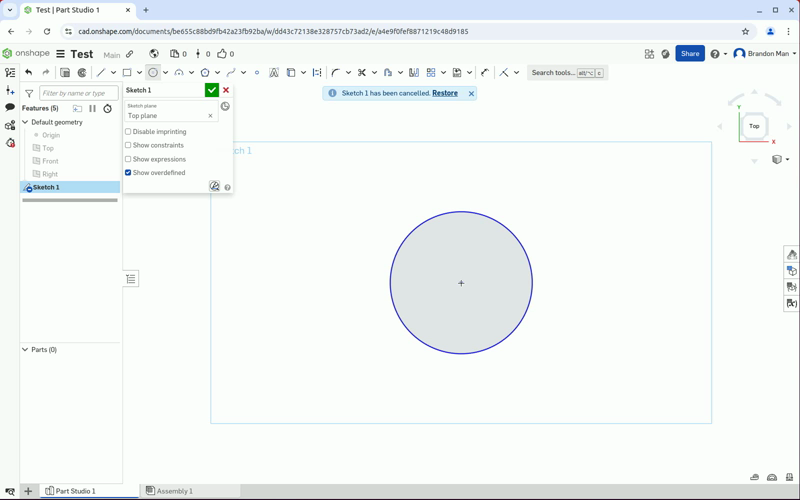
click(461, 282)
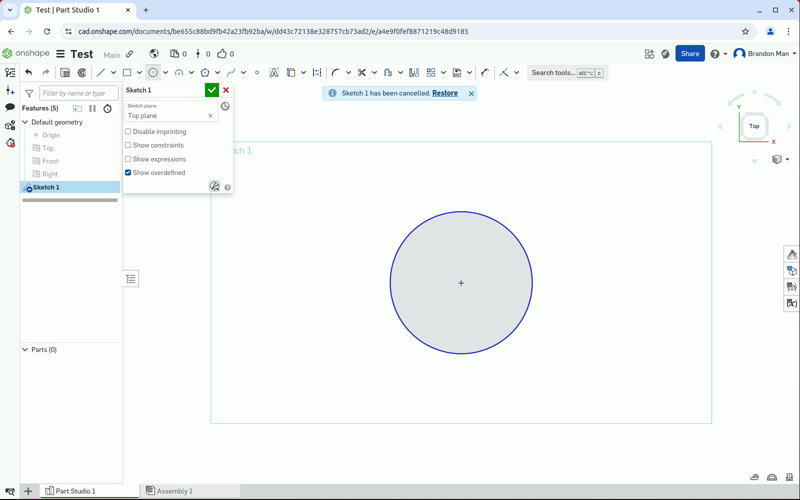
key_up(shift)
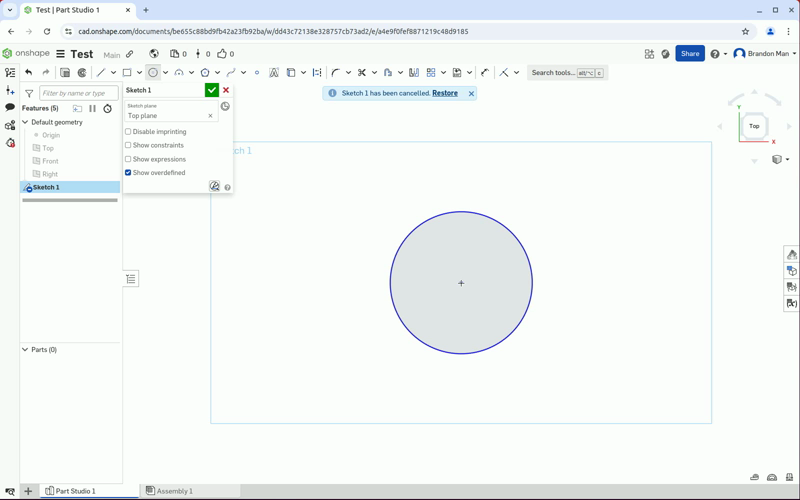
mouse_move(496, 282)
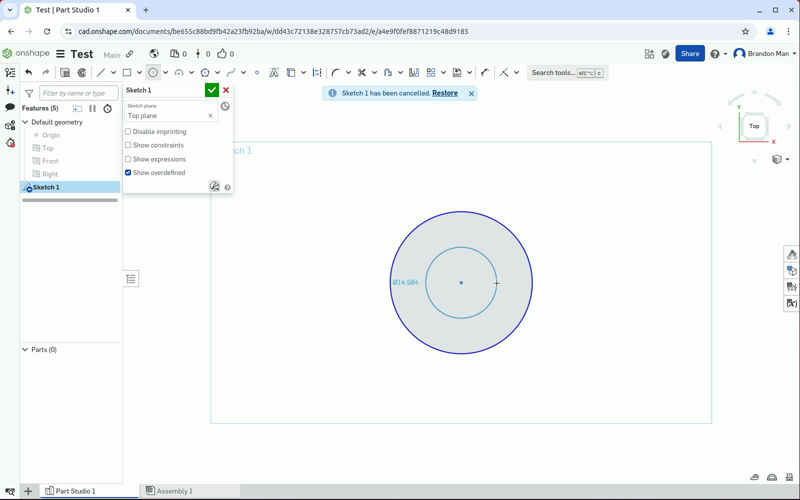
click(496, 282)
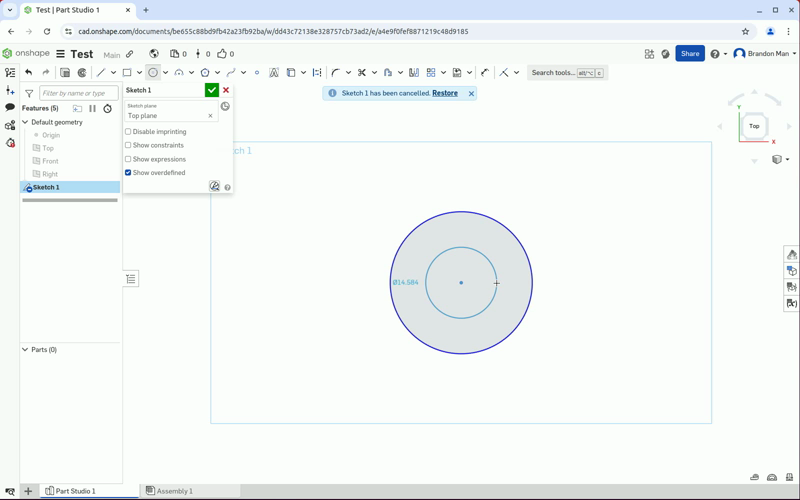
key(esc)
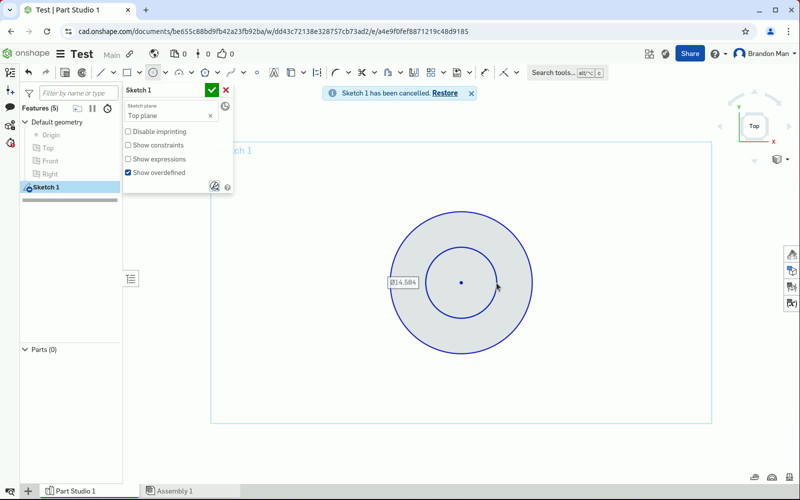
mouse_move(417, 317)
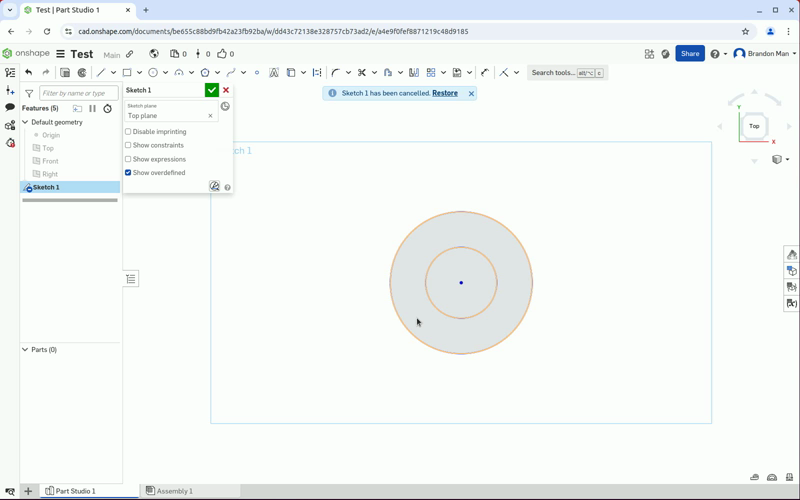
click(417, 317)
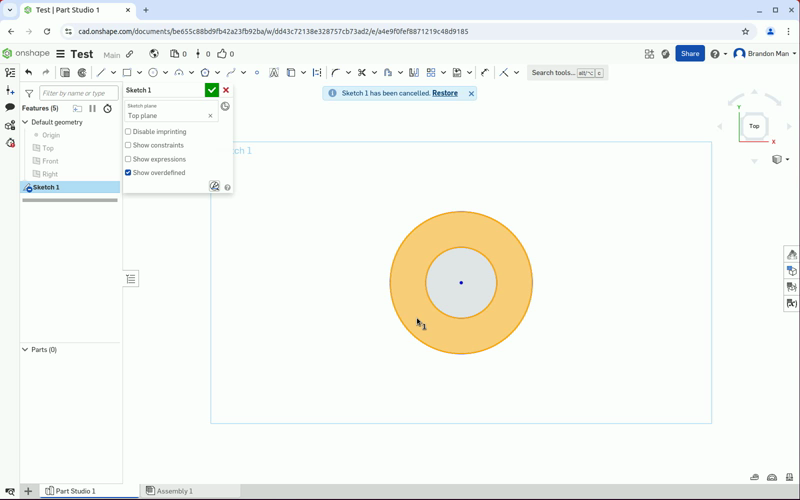
mouse_move(73, 352)
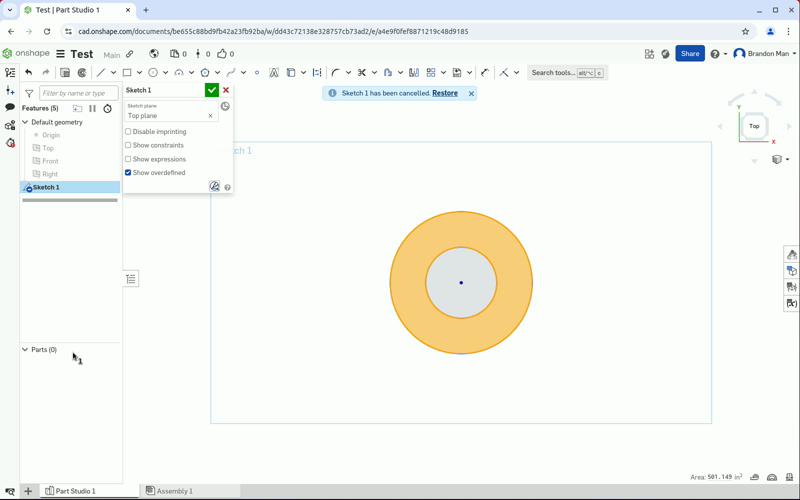
key(shift+y)
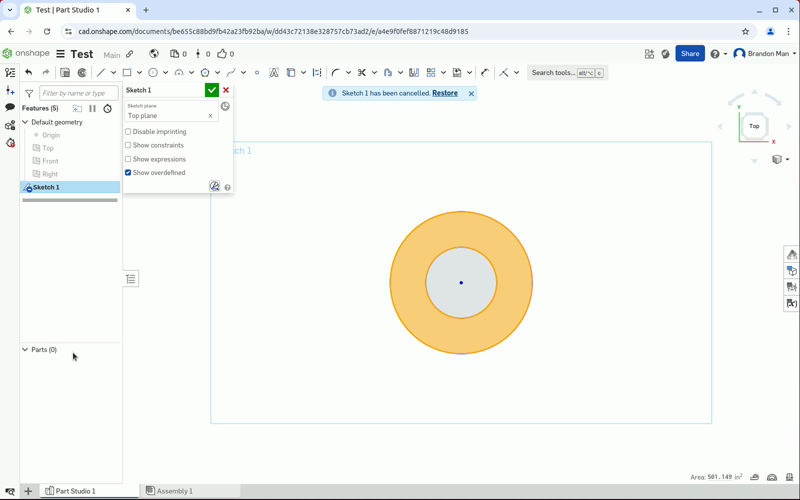
key(shift+e)
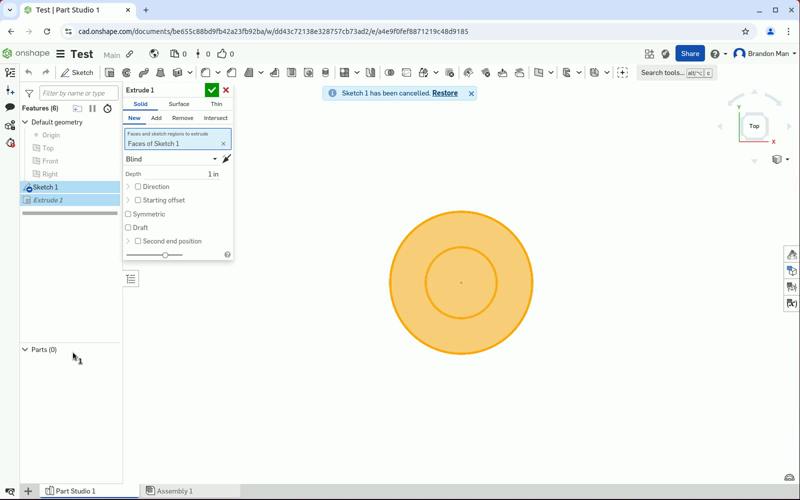
mouse_move(143, 106)
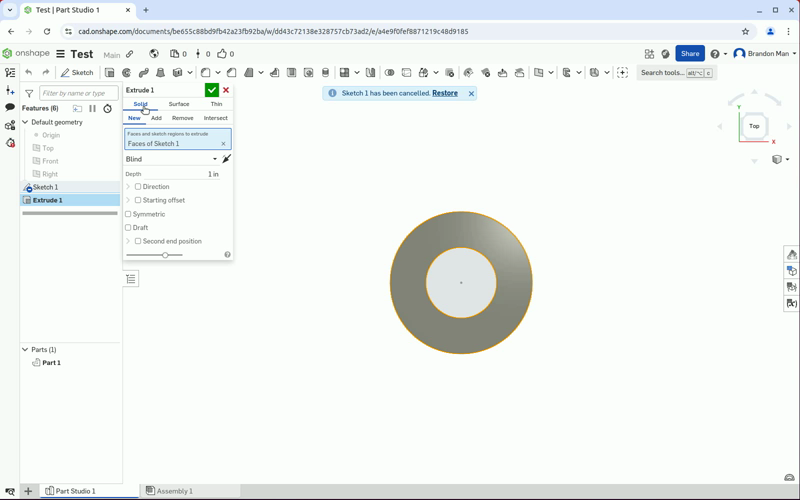
click(143, 106)
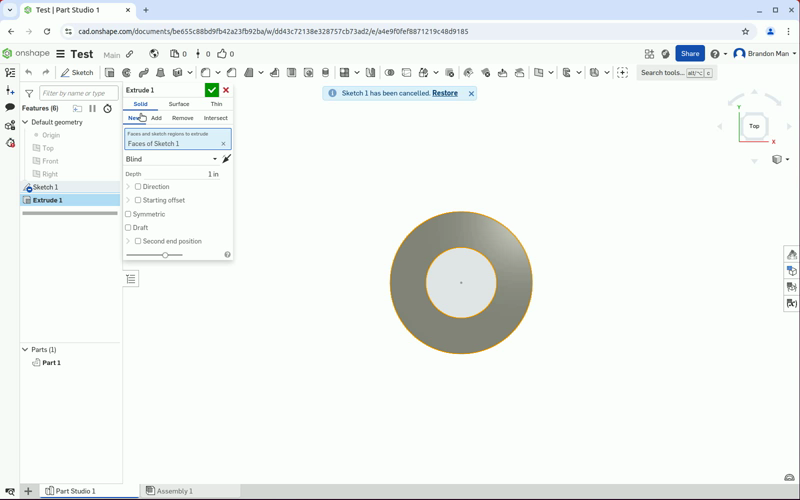
mouse_move(137, 120)
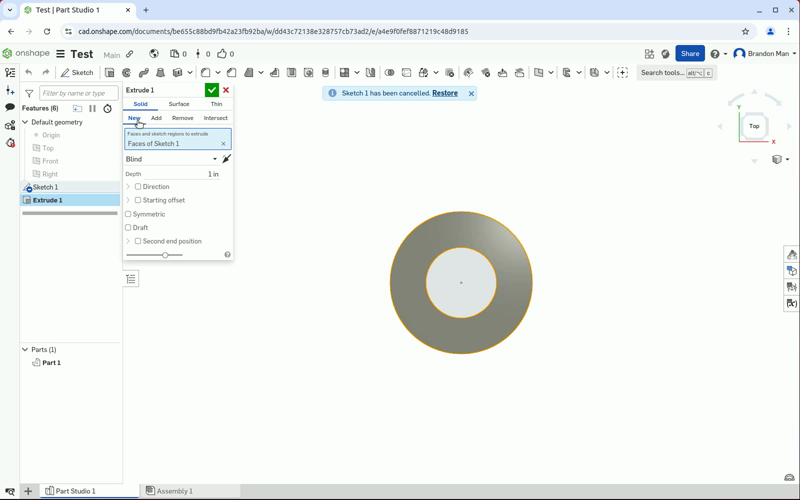
click(137, 120)
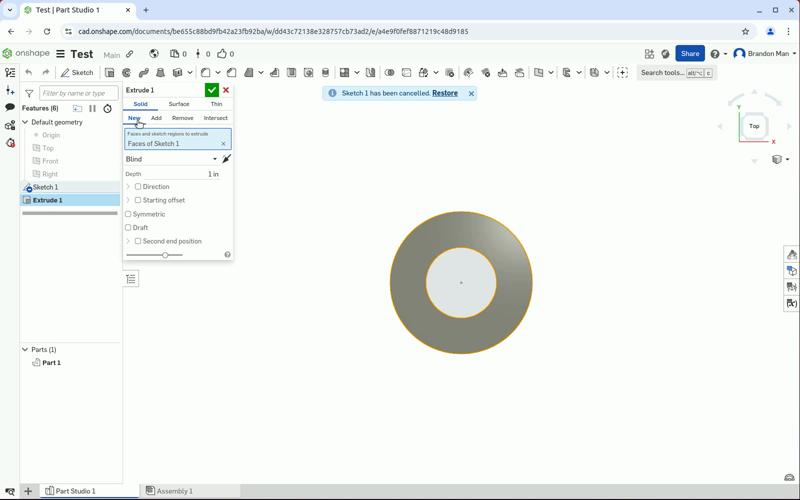
key(tab, 4)
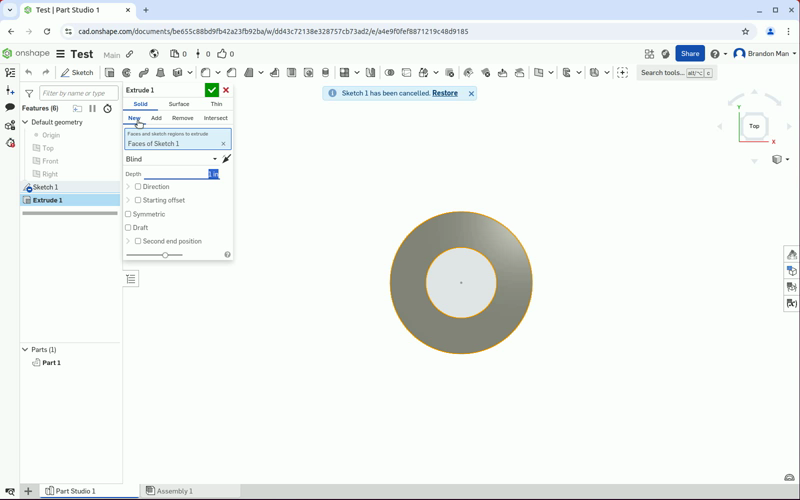
text(8.666)
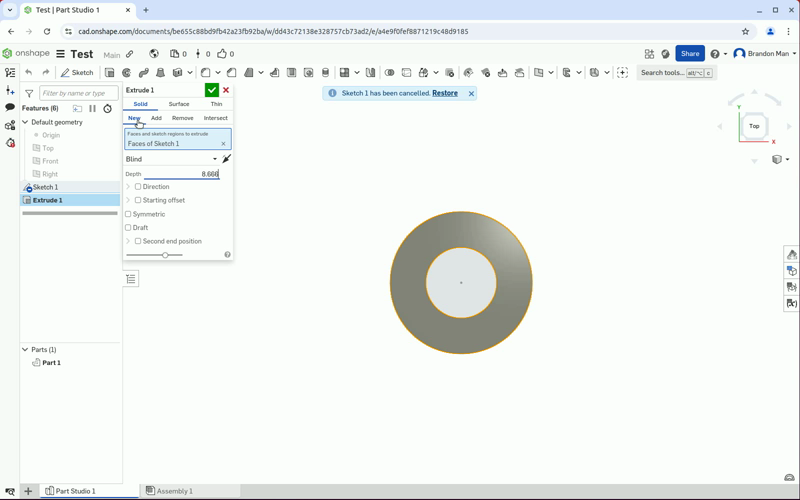
key(enter)
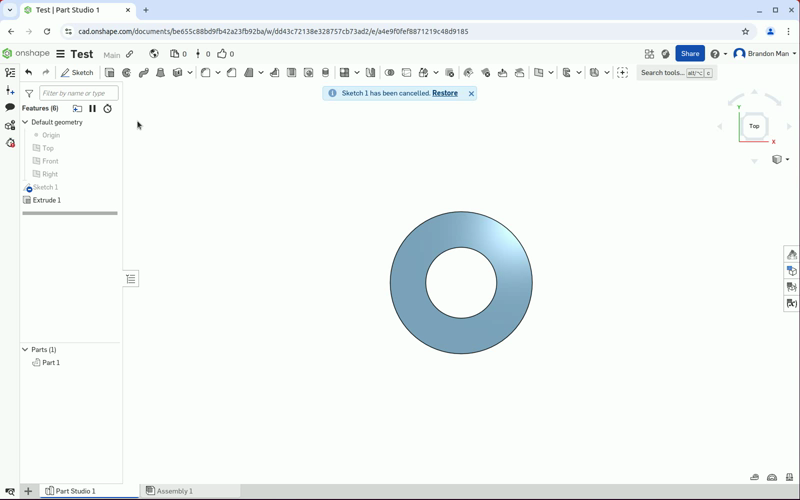
key(shift+h)
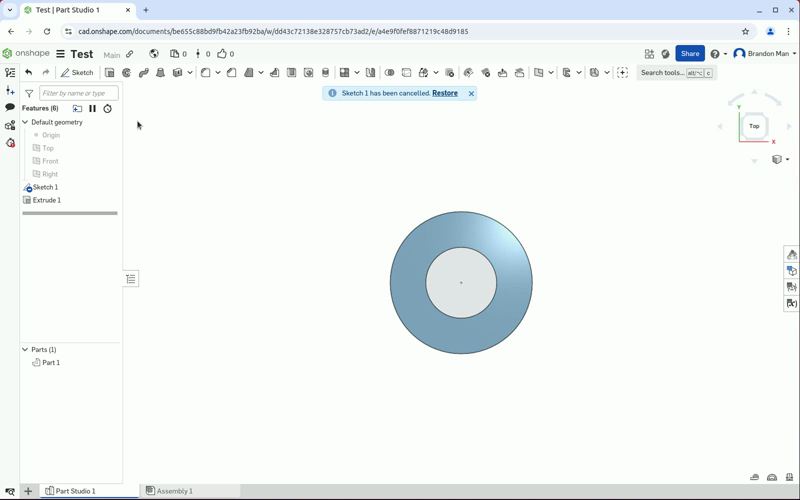
key(shift+h)
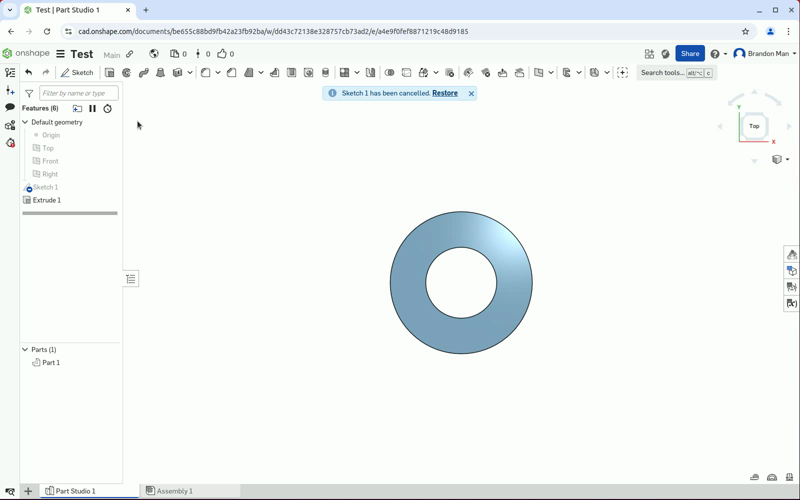
mouse_move(73, 189)
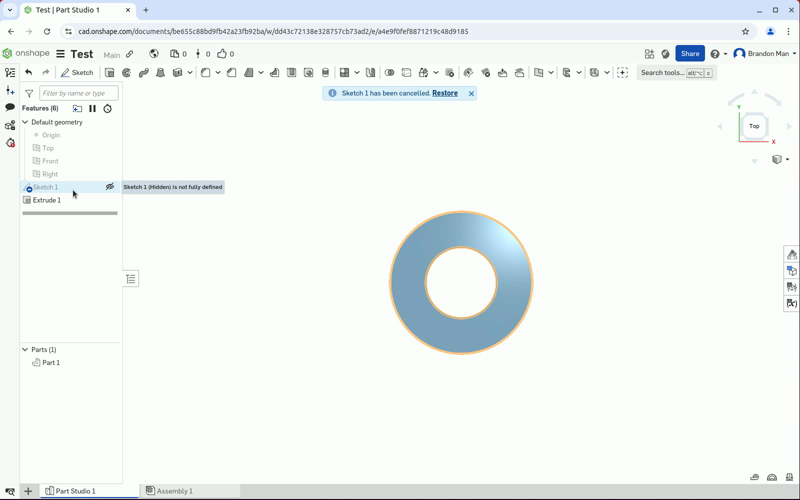
click(73, 189)
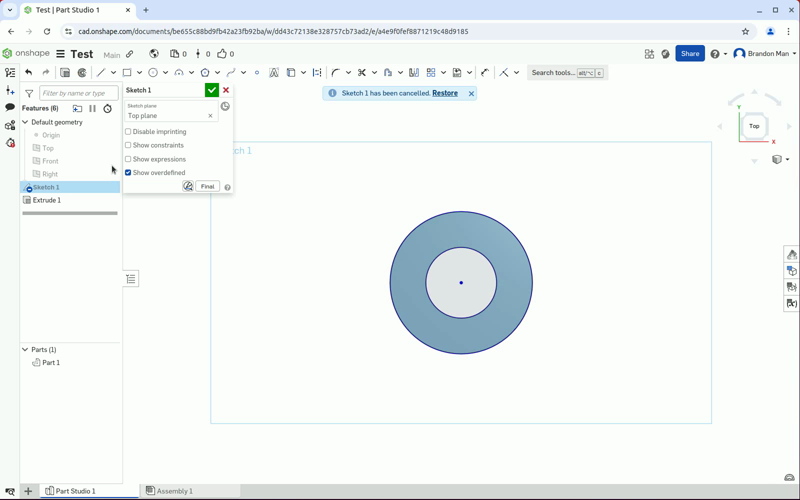
mouse_move(229, 92)
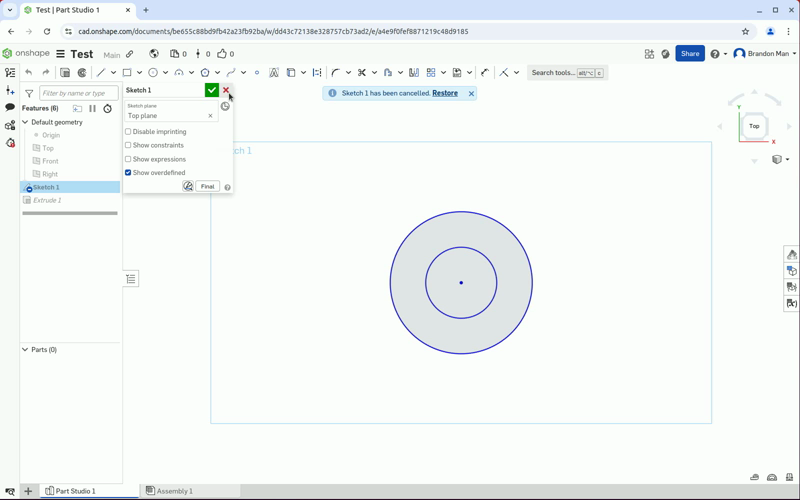
click(229, 92)
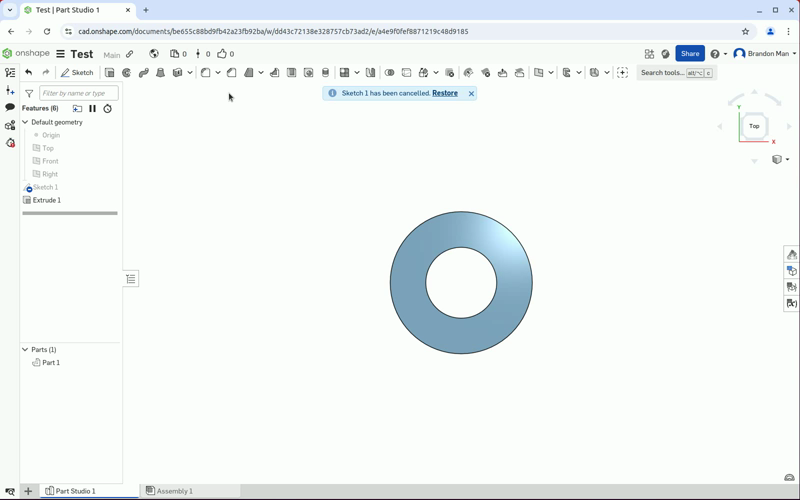
mouse_move(541, 75)
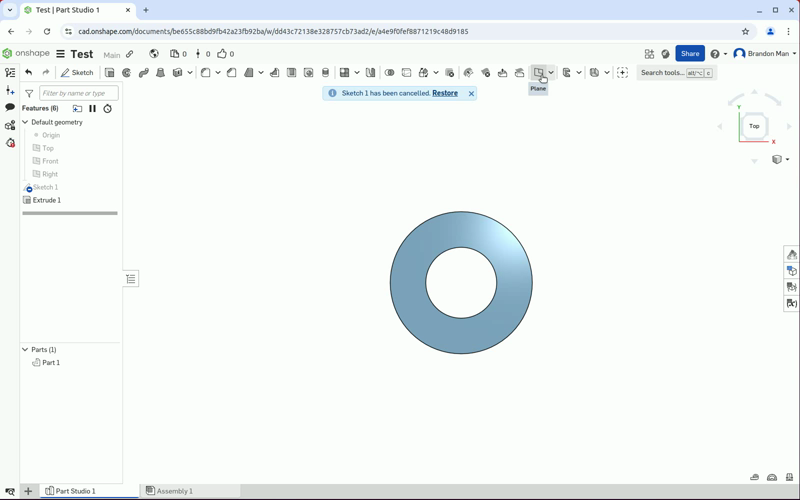
click(541, 75)
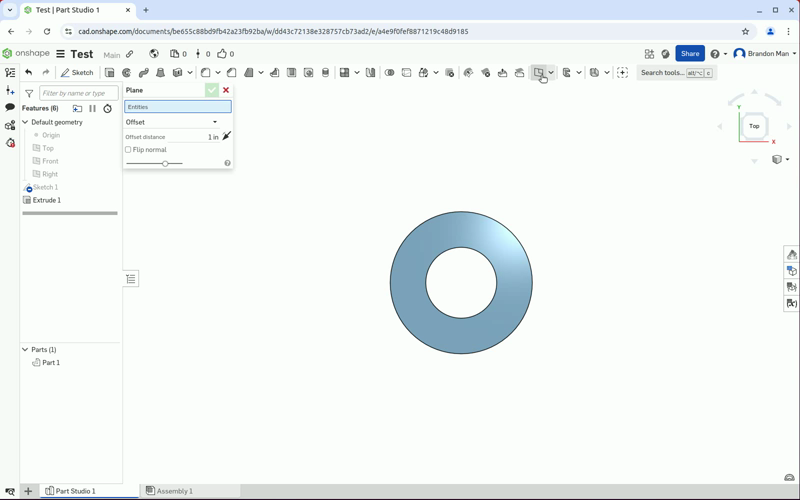
mouse_move(73, 150)
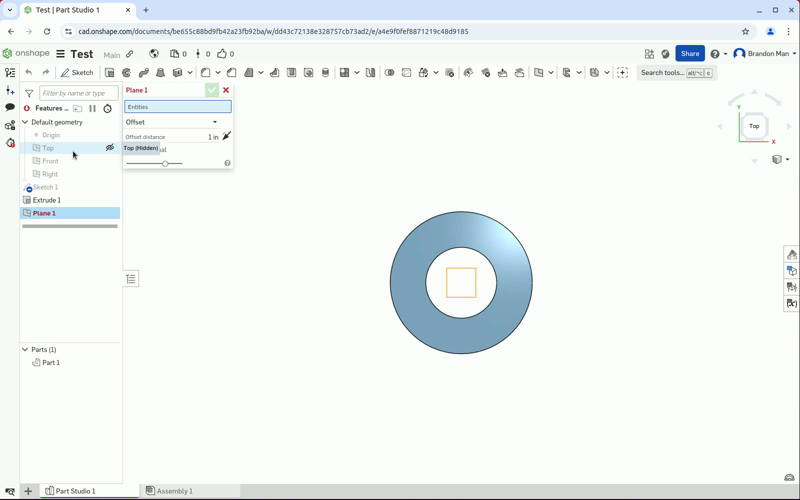
click(73, 150)
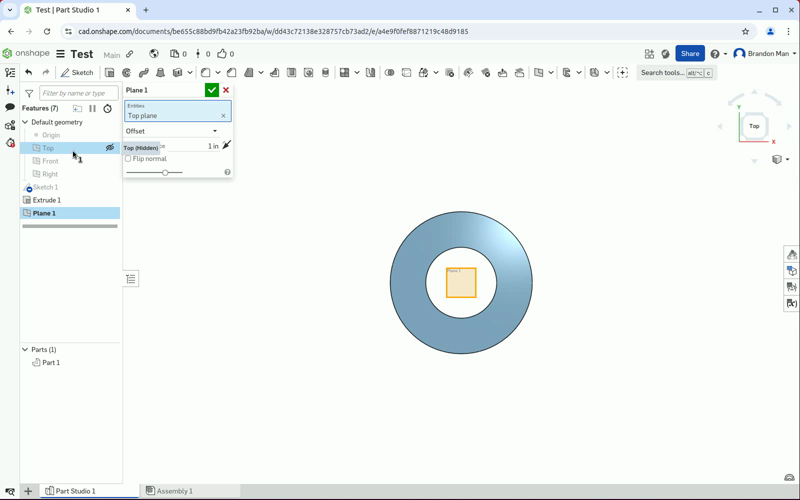
key(tab, 2)
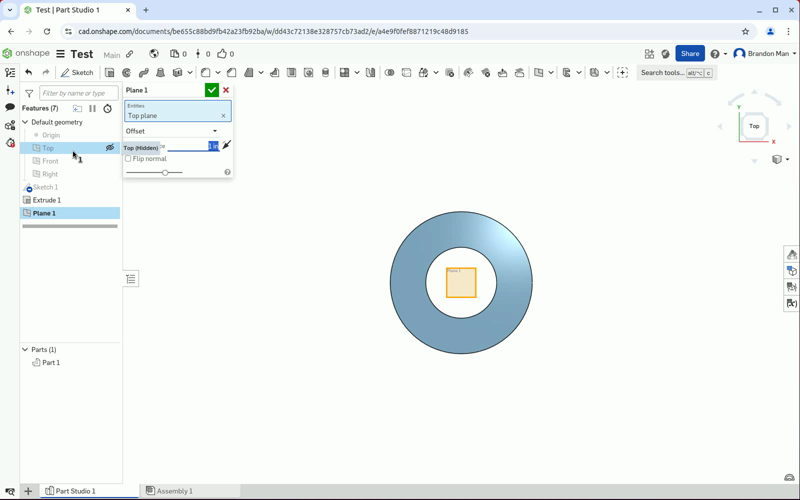
text(8.658)
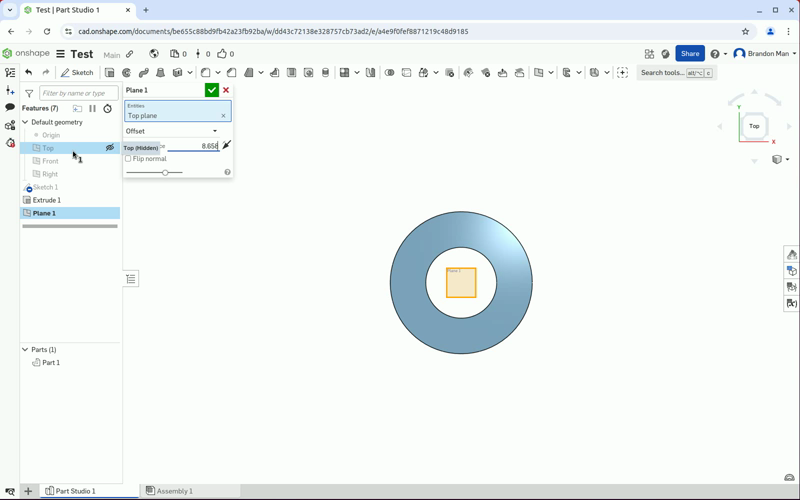
key(enter, 2)
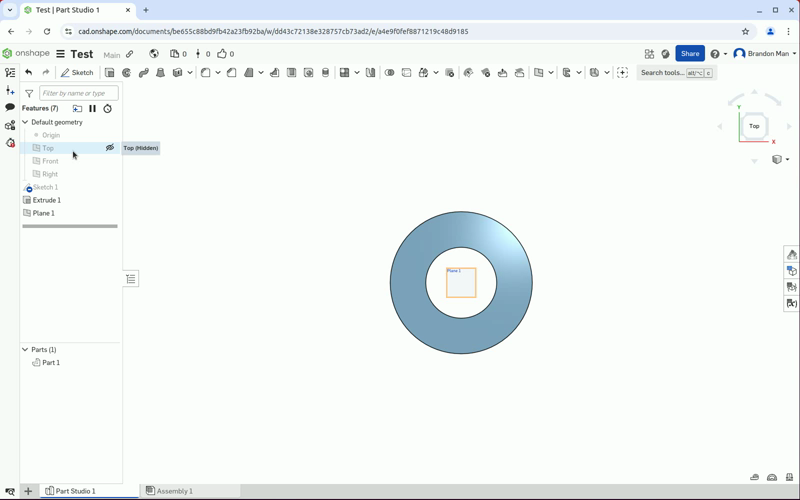
key(shift+s)
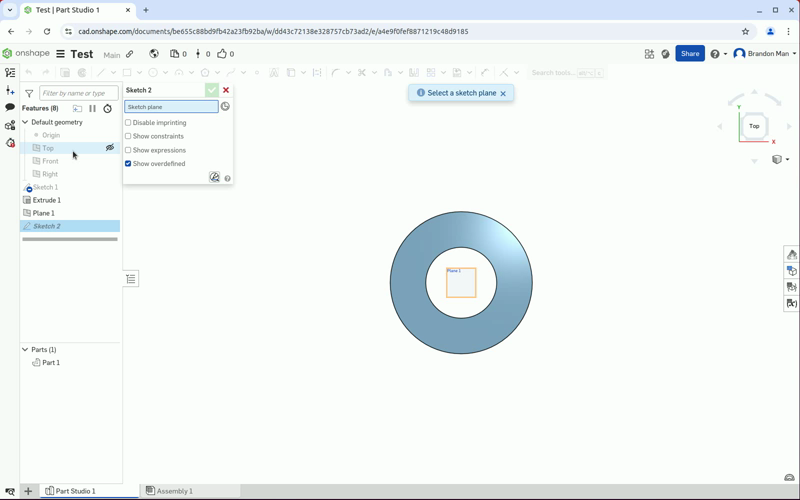
mouse_move(73, 215)
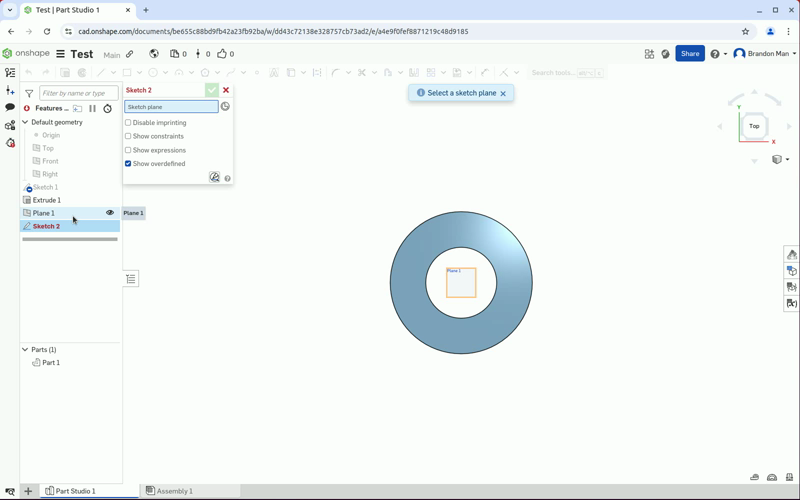
click(73, 215)
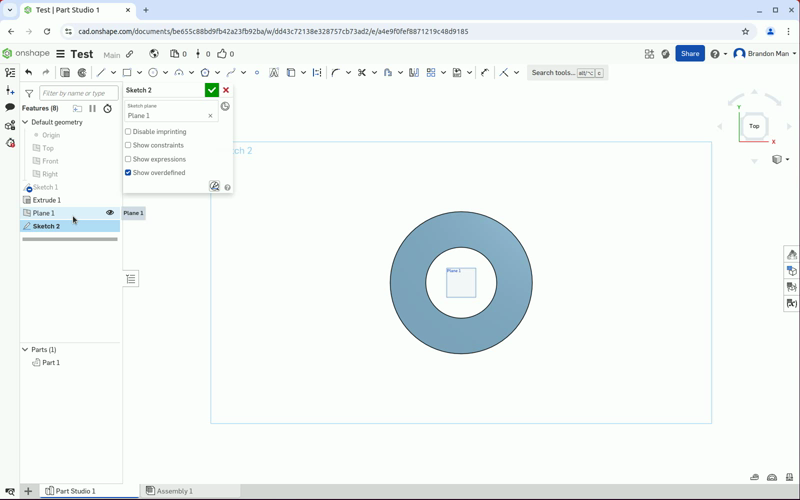
mouse_move(73, 352)
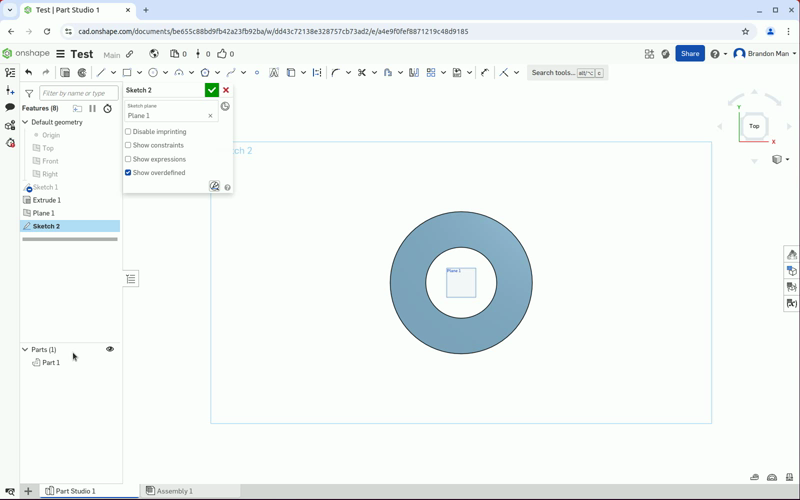
key(y)
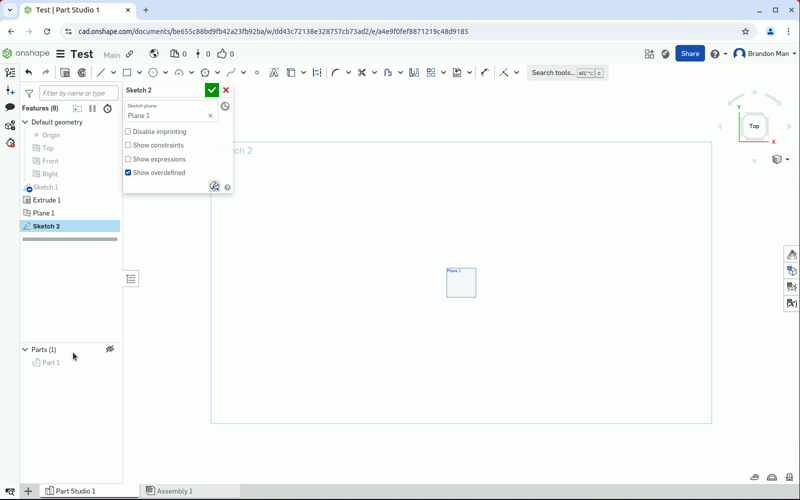
key(c)
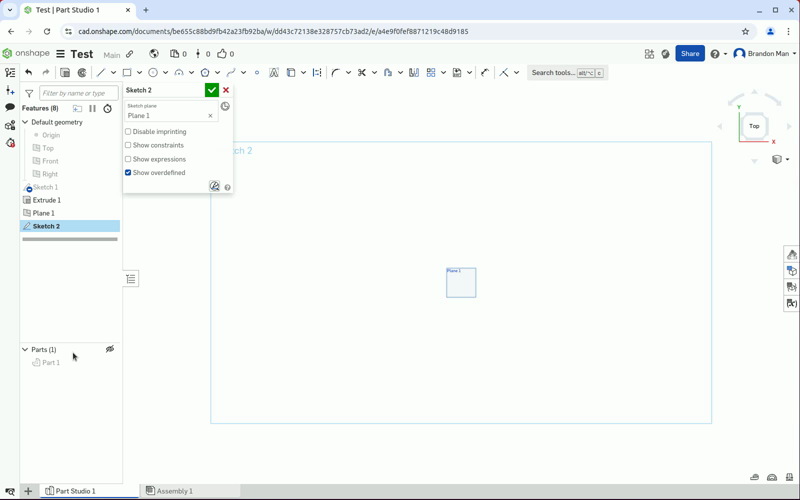
key_down(shift)
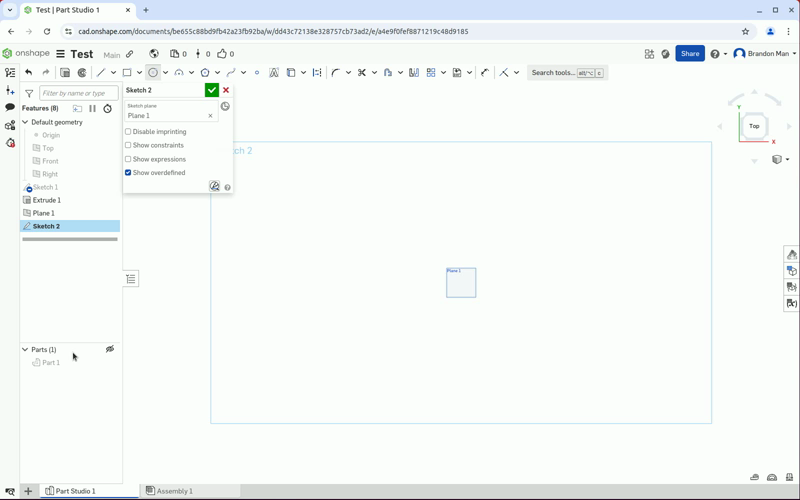
mouse_move(461, 282)
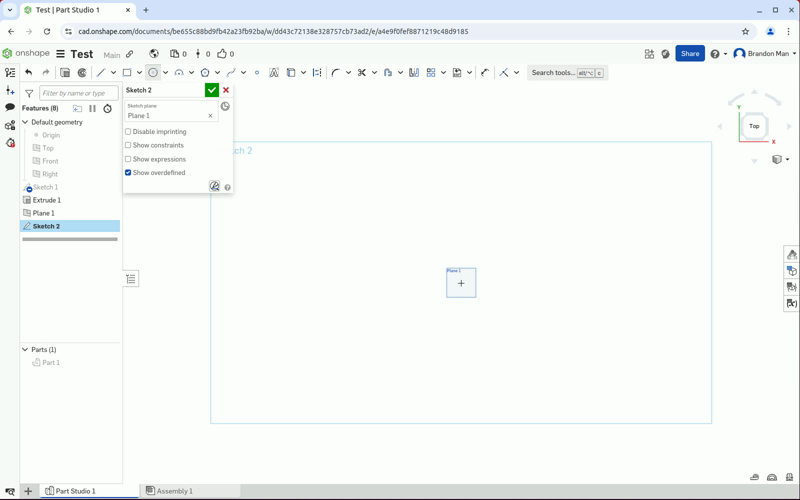
click(461, 282)
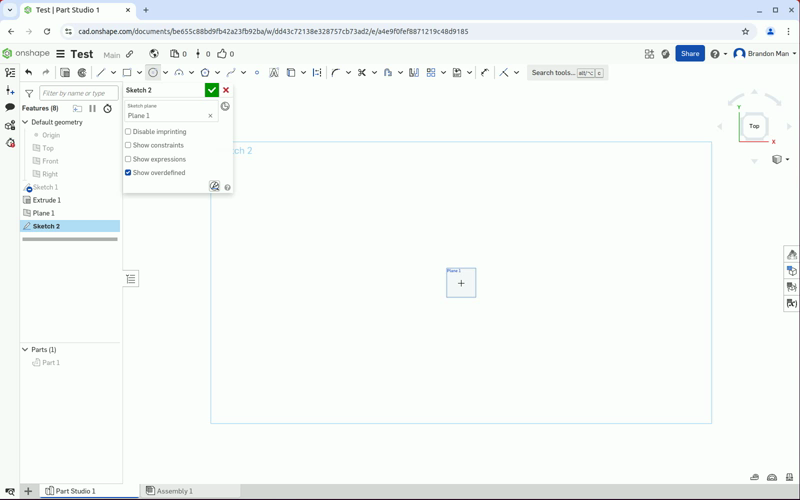
key_up(shift)
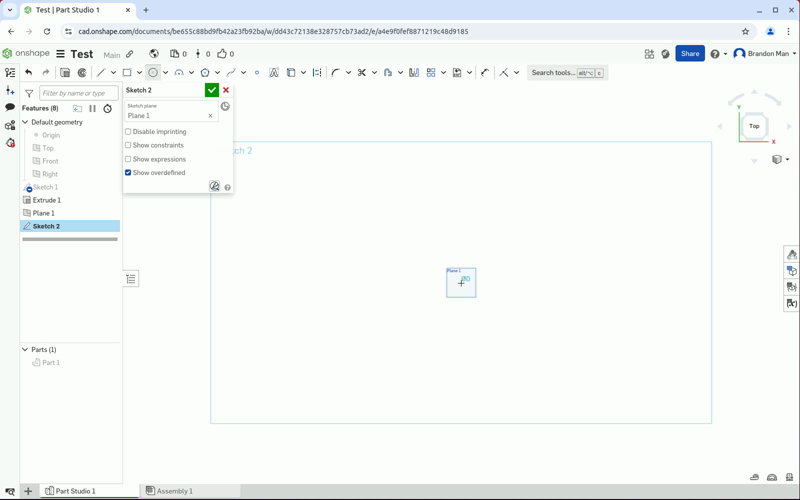
mouse_move(574, 282)
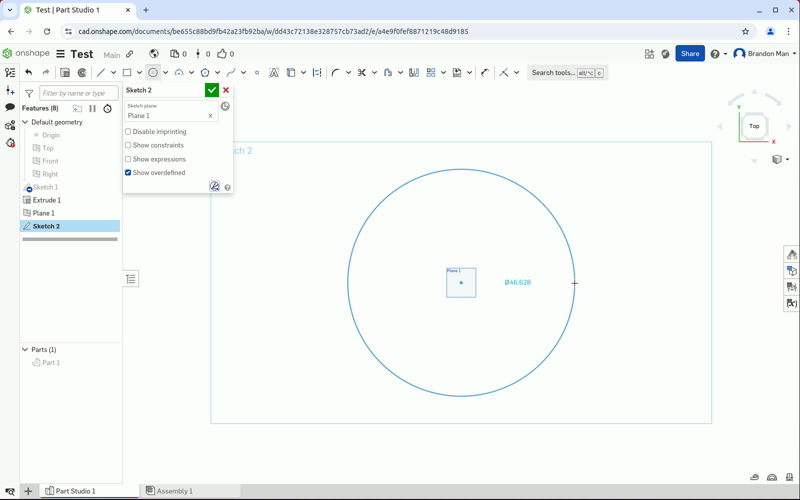
click(574, 282)
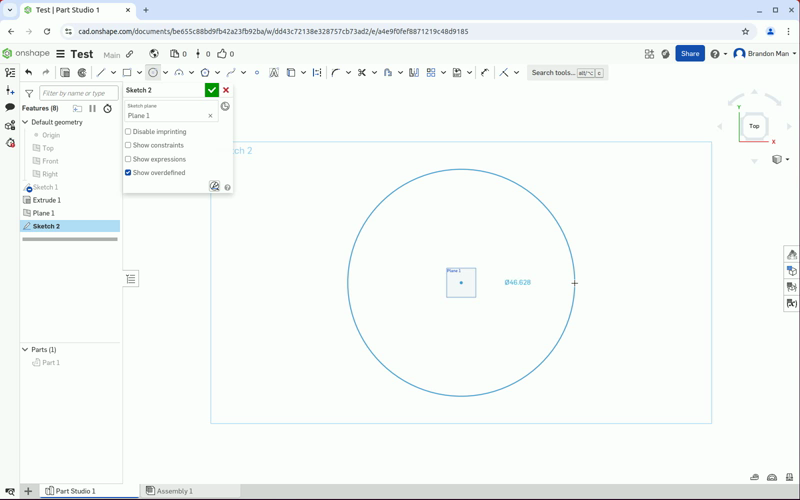
key(esc)
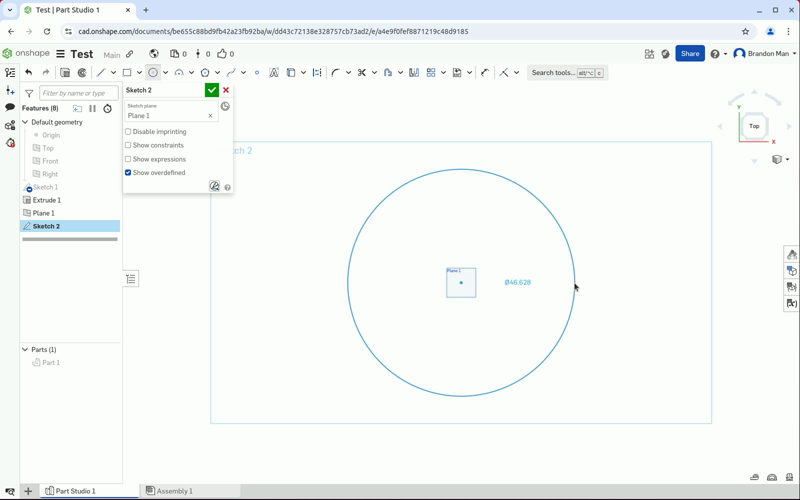
key(c)
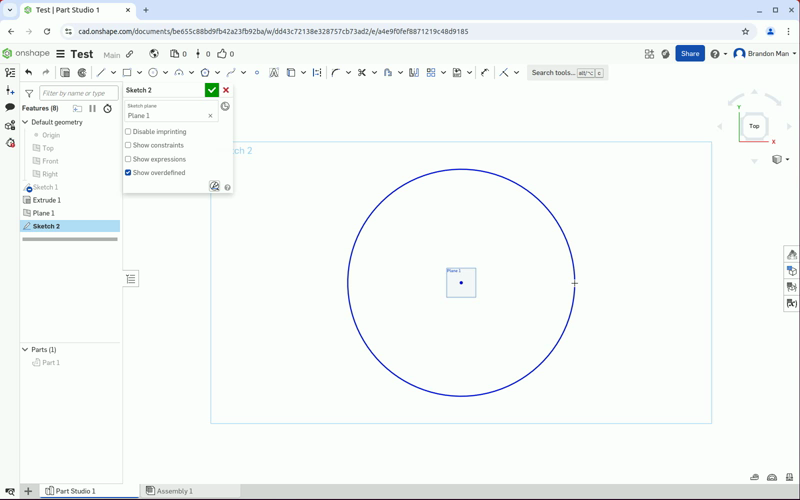
key_down(shift)
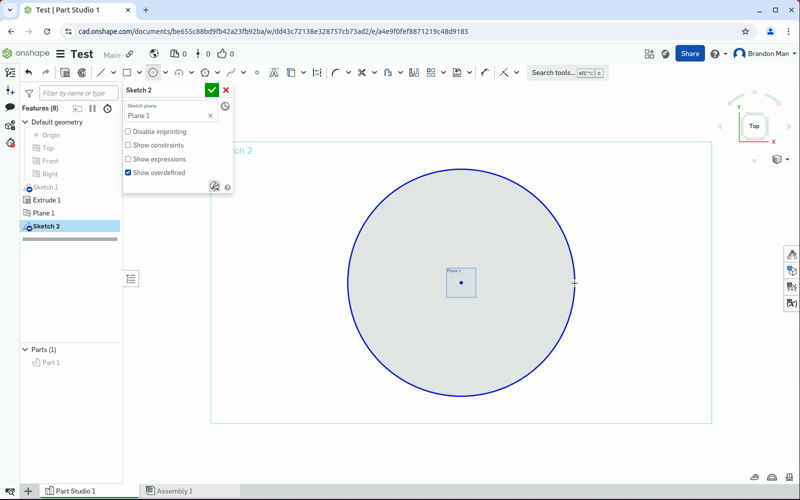
mouse_move(461, 282)
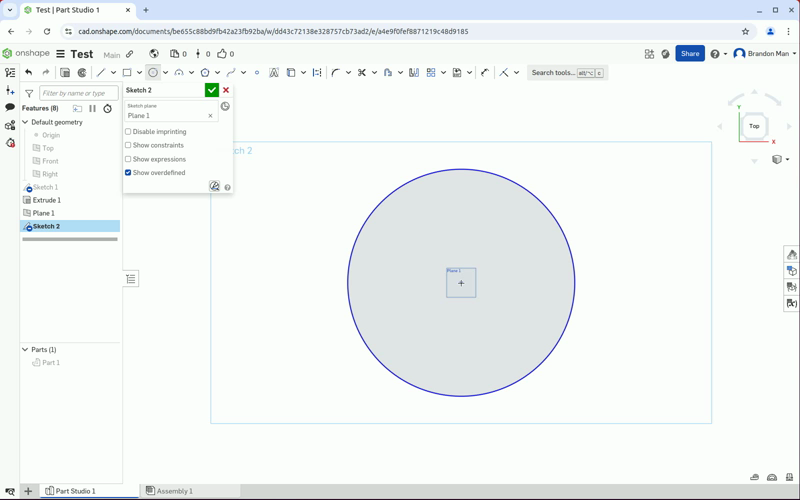
click(461, 282)
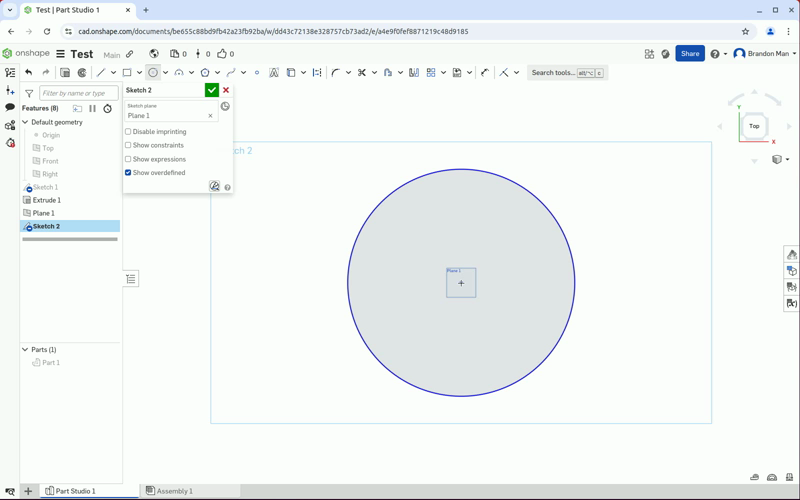
key_up(shift)
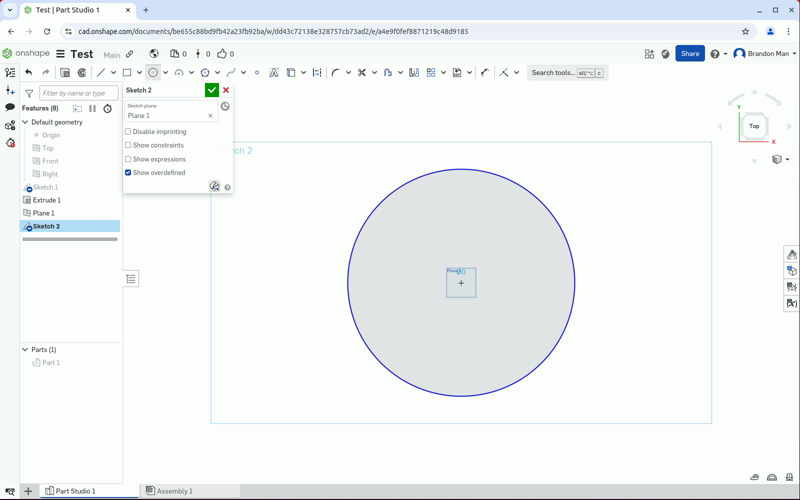
mouse_move(532, 282)
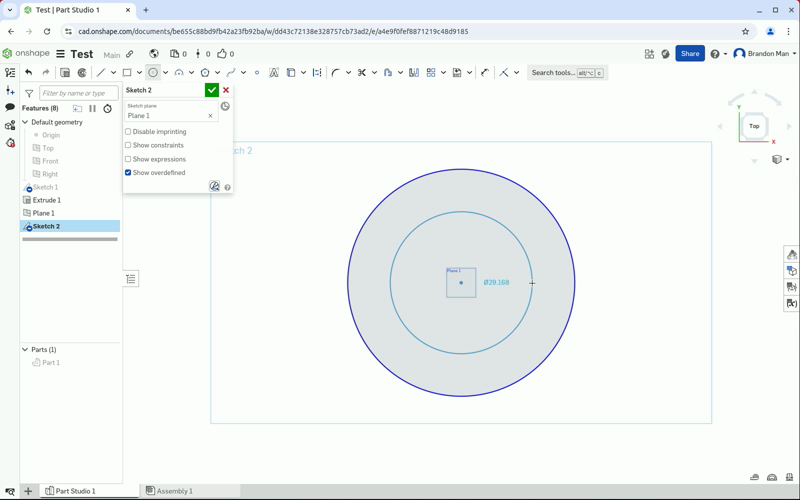
click(532, 282)
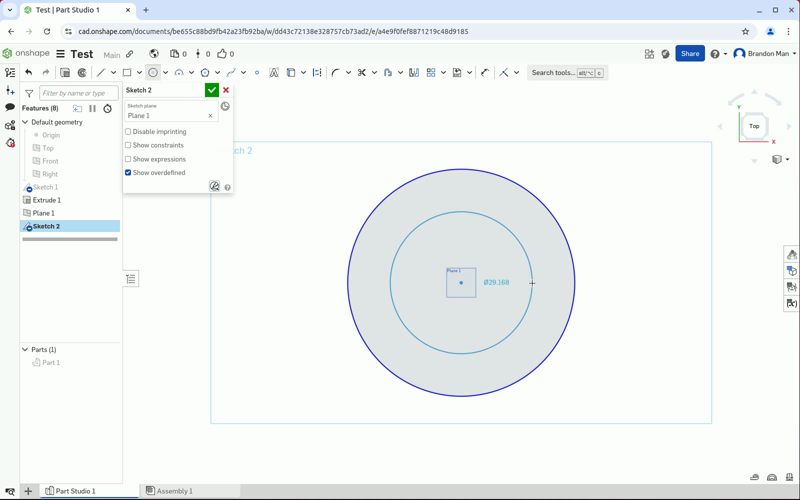
key(esc)
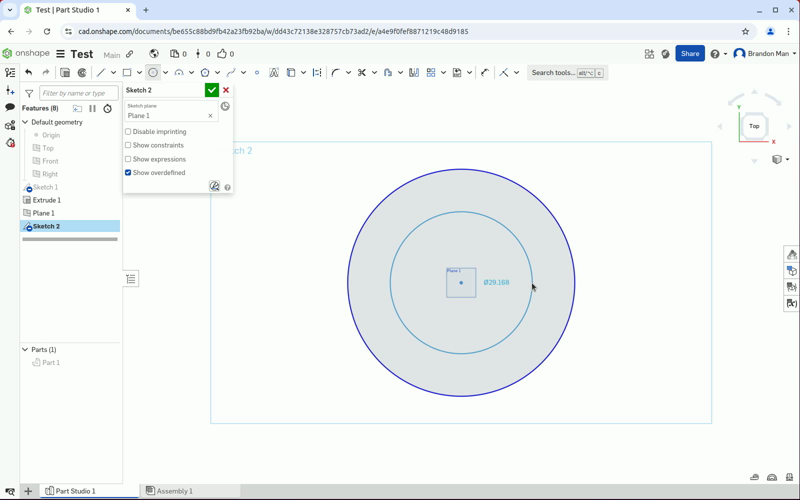
mouse_move(523, 346)
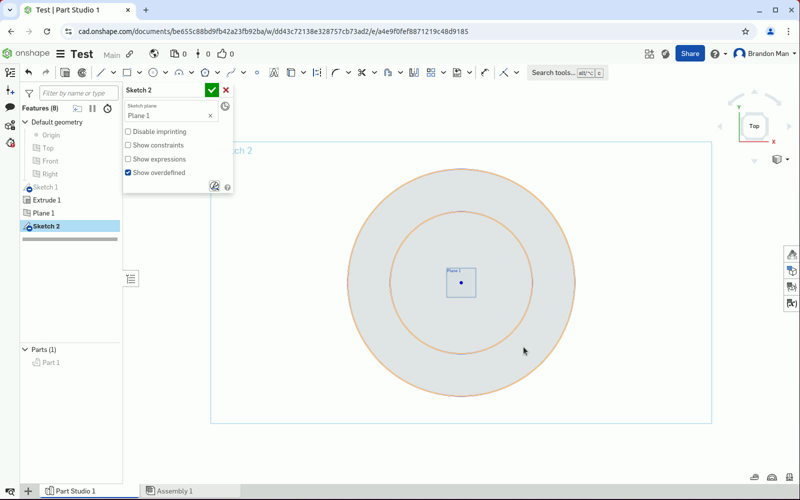
click(523, 346)
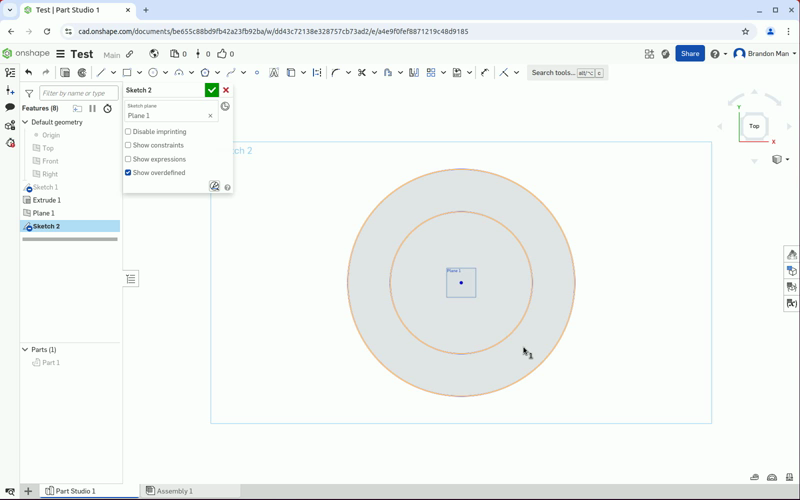
mouse_move(73, 352)
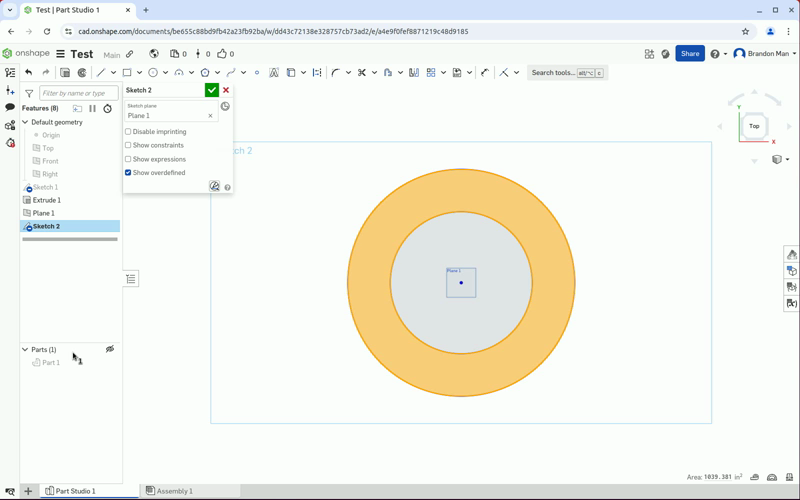
key(shift+y)
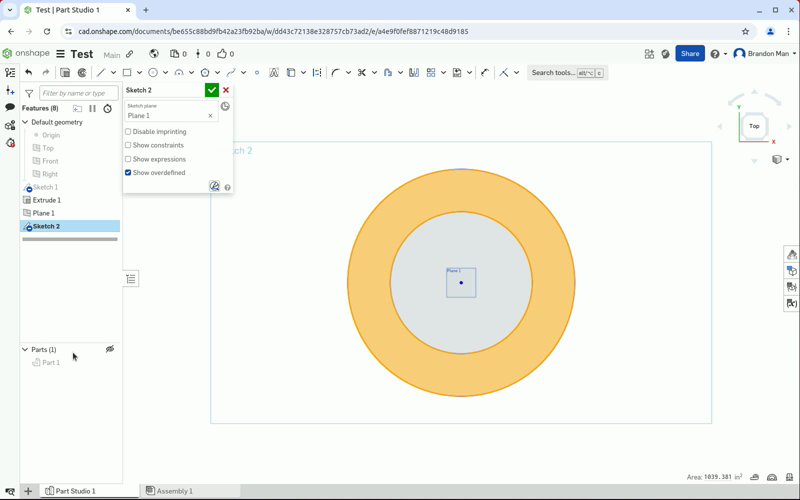
key(shift+e)
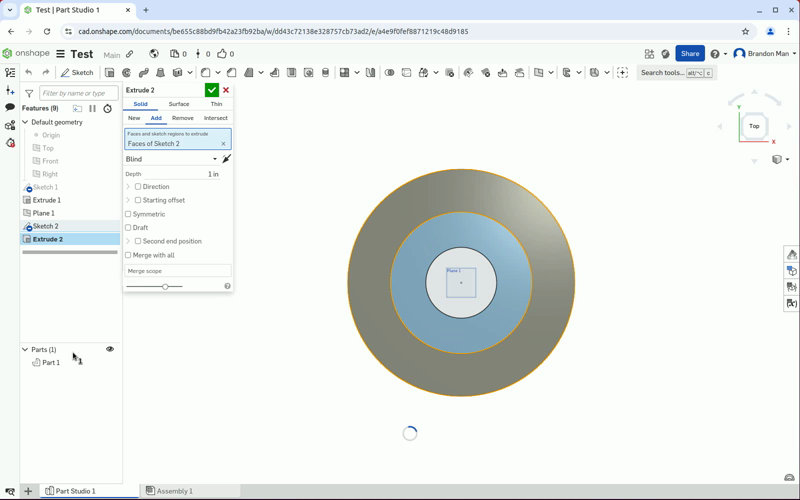
mouse_move(143, 106)
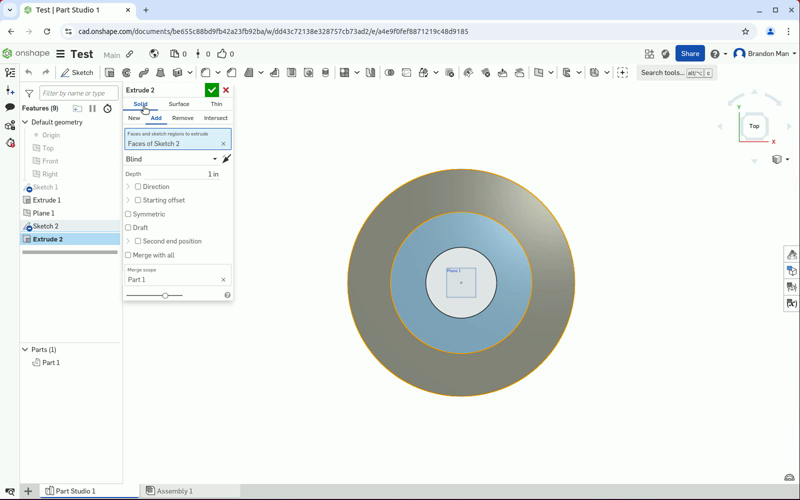
click(143, 106)
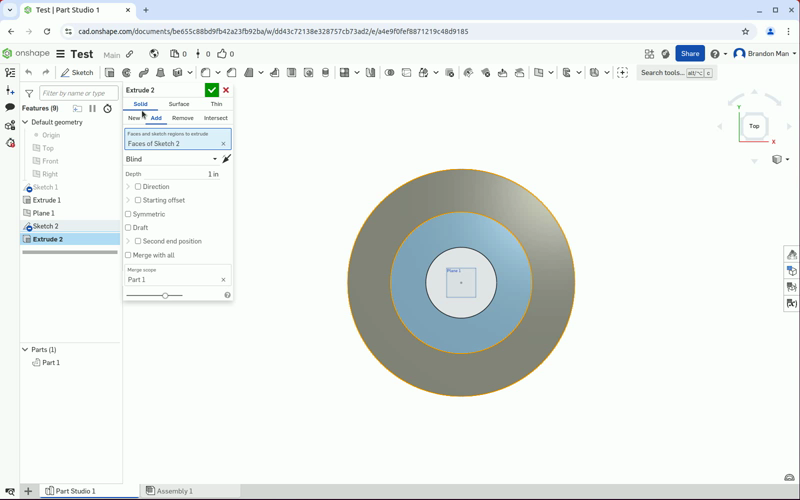
mouse_move(137, 120)
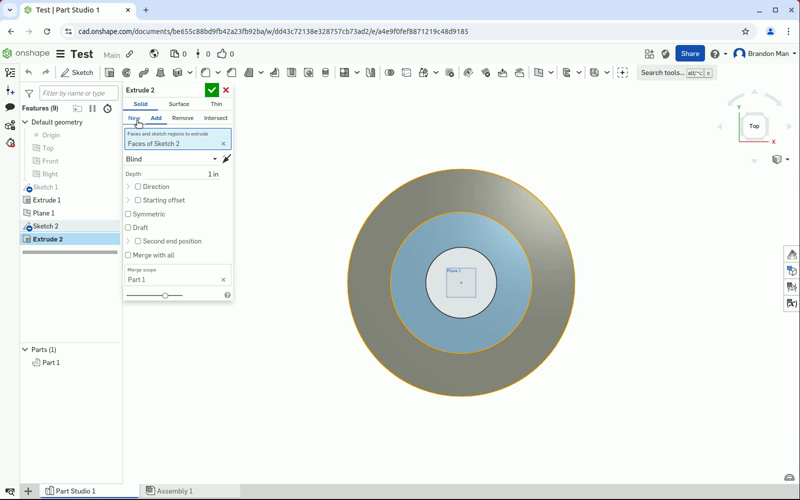
click(137, 120)
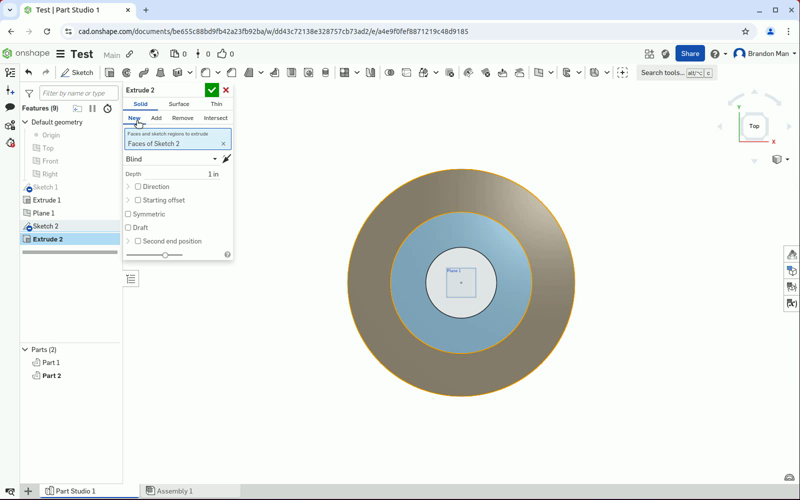
key(tab, 4)
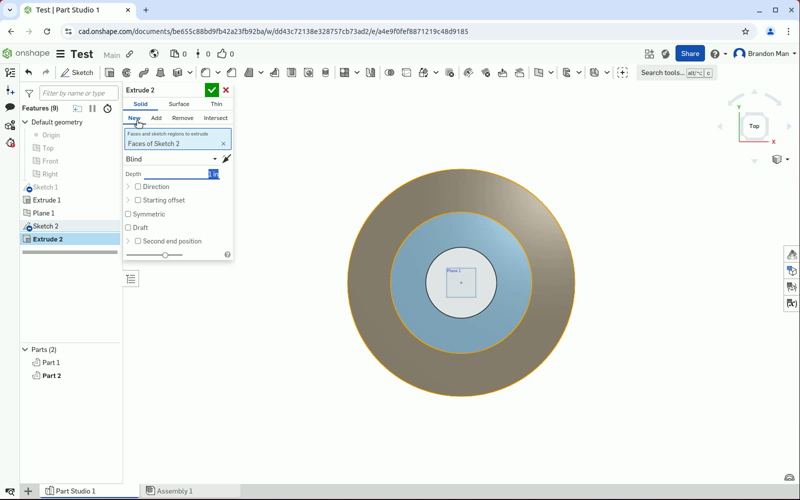
text(8.666)
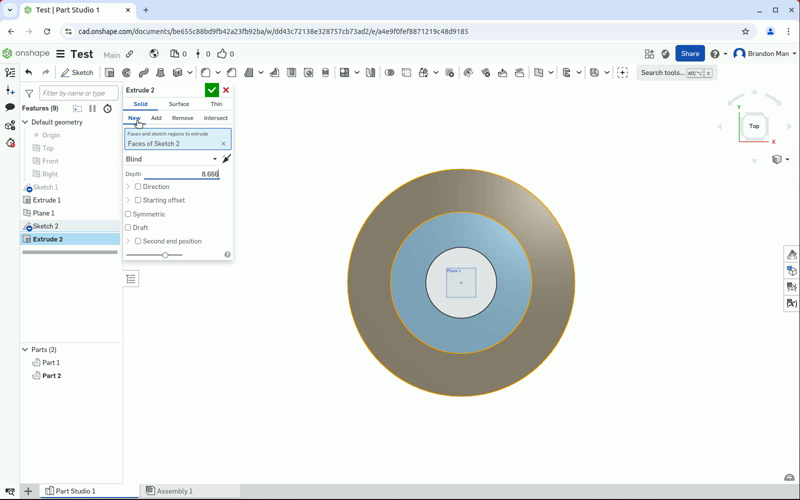
key(enter)
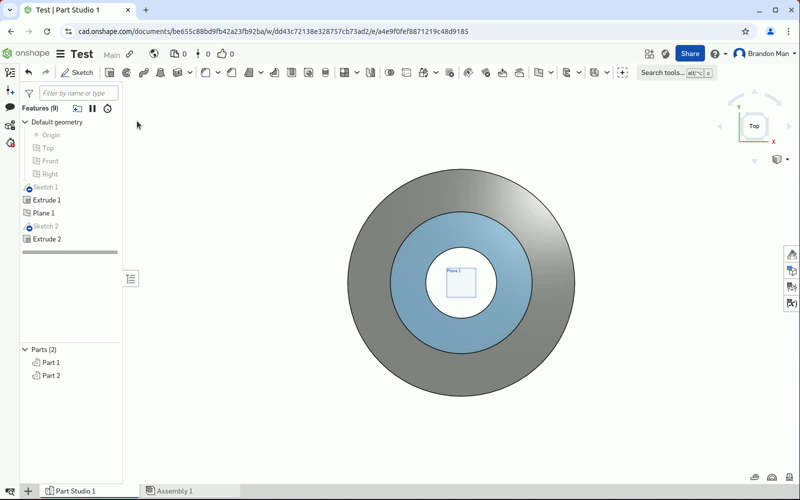
key(shift+h)
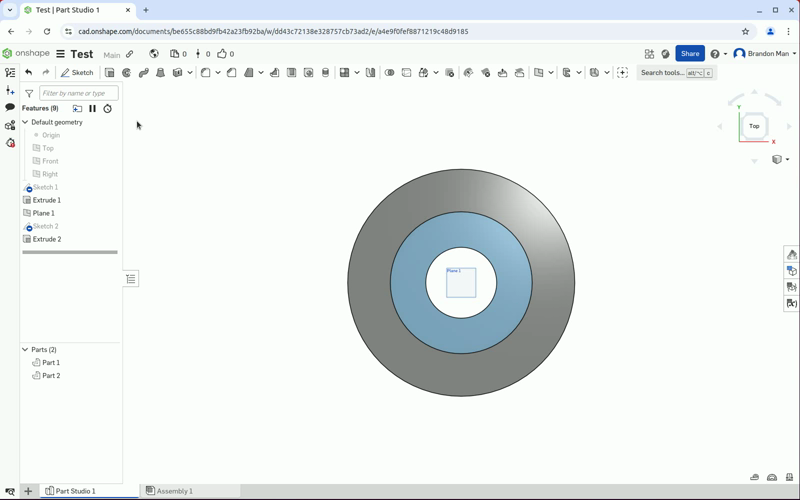
key(shift+h)
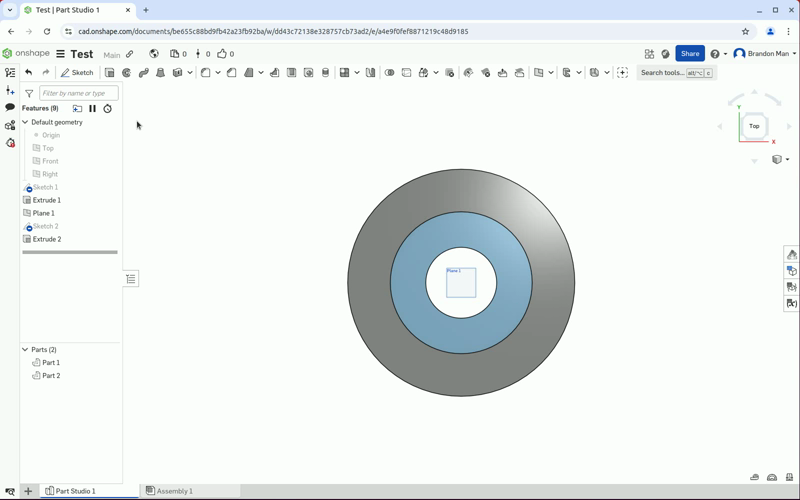
mouse_move(73, 189)
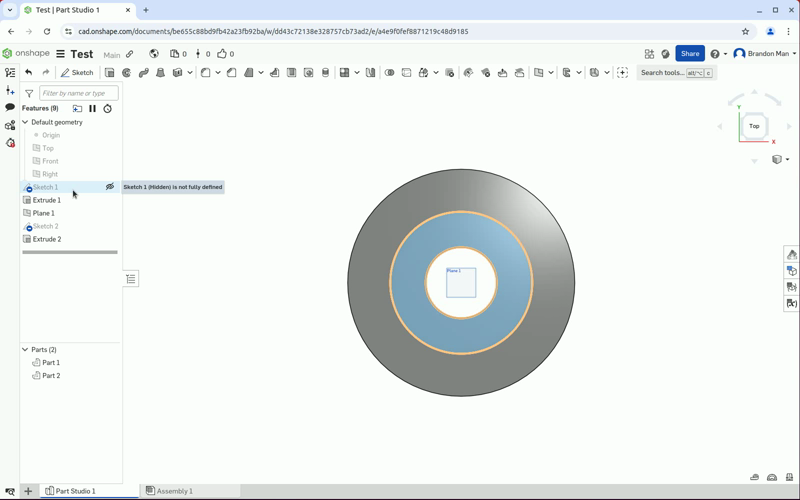
click(73, 189)
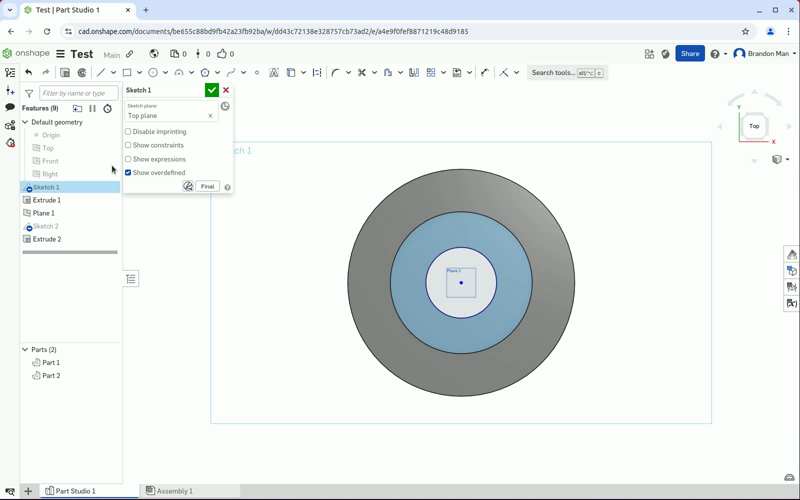
mouse_move(229, 92)
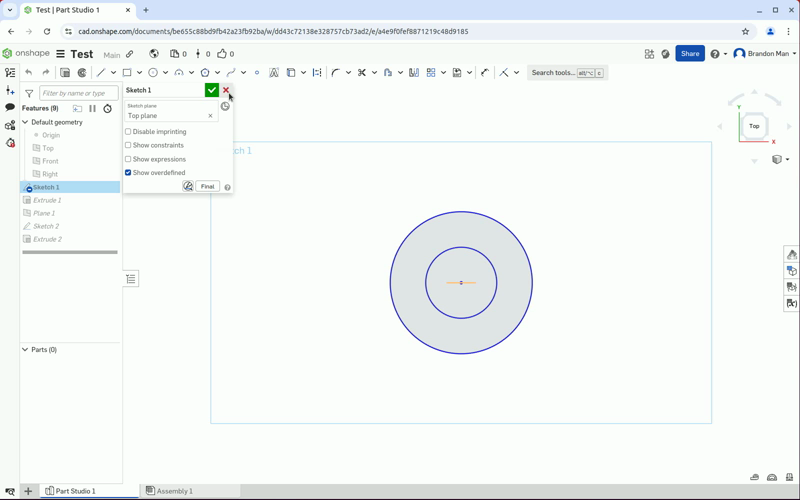
click(229, 92)
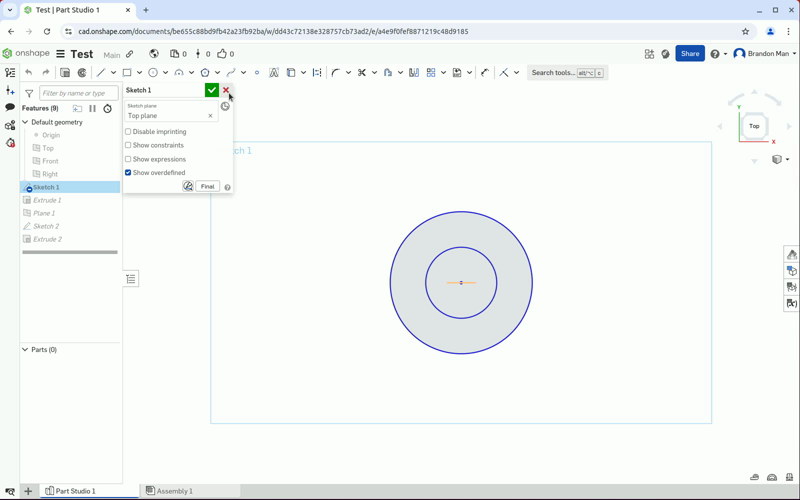
key(shift+s)
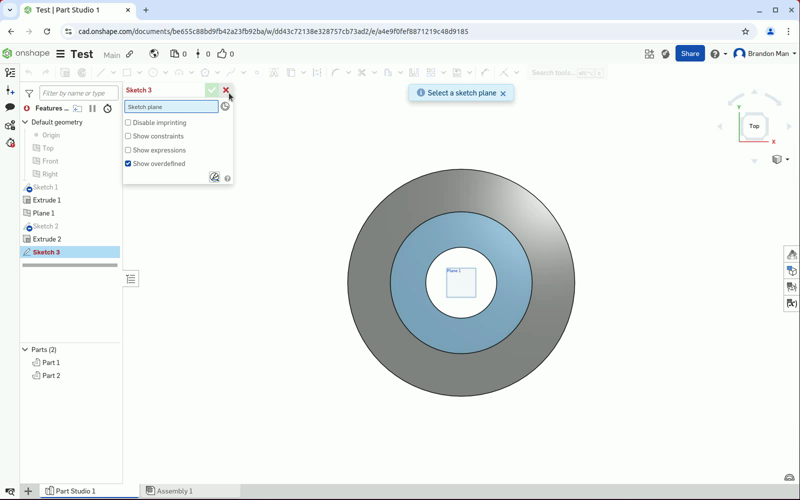
mouse_move(73, 215)
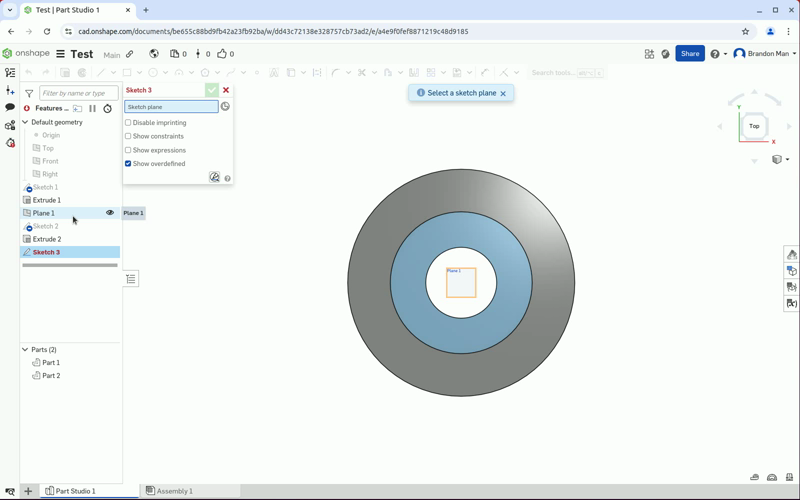
click(73, 215)
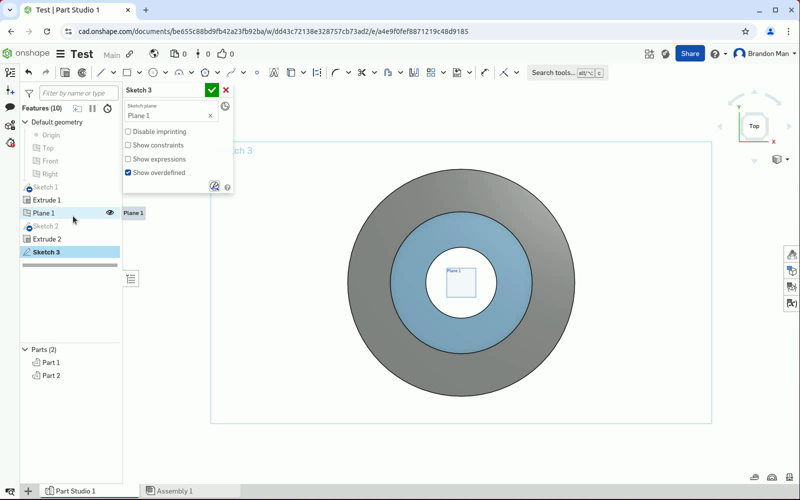
mouse_move(73, 352)
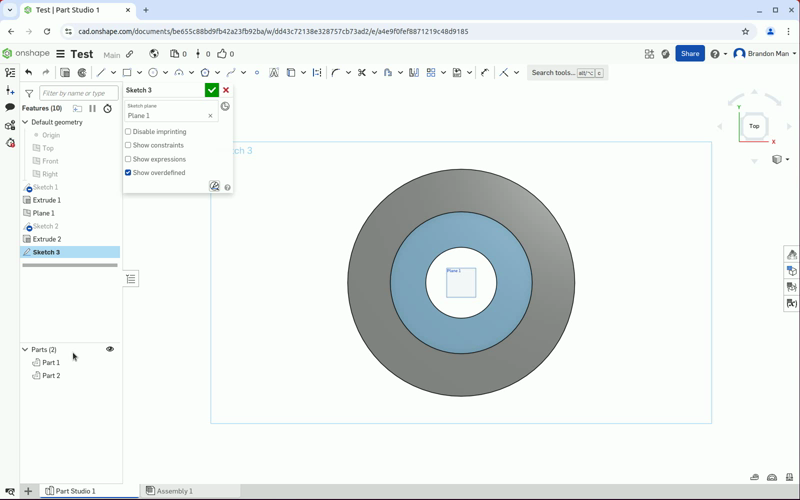
key(y)
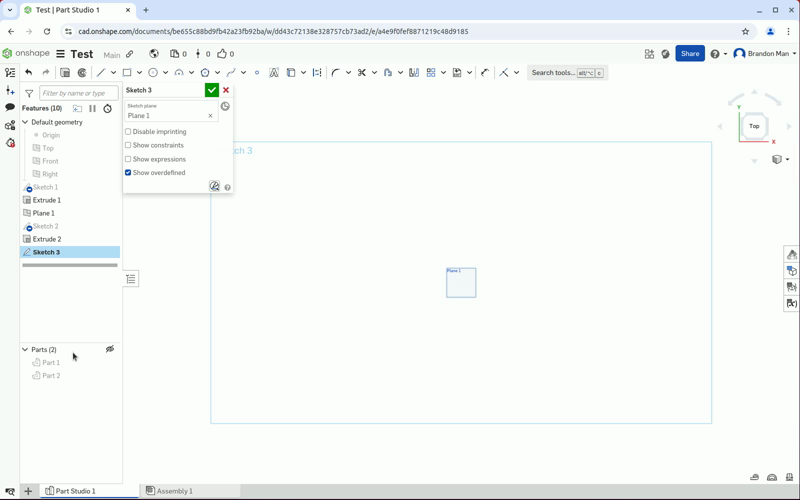
key(c)
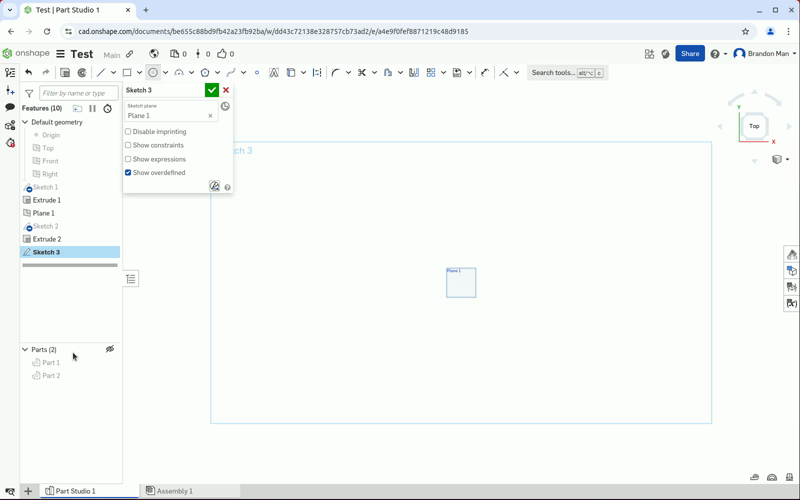
key_down(shift)
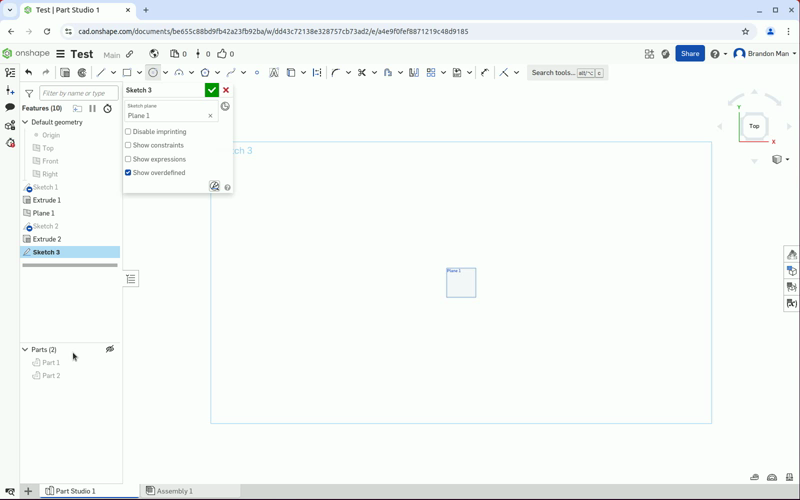
mouse_move(461, 282)
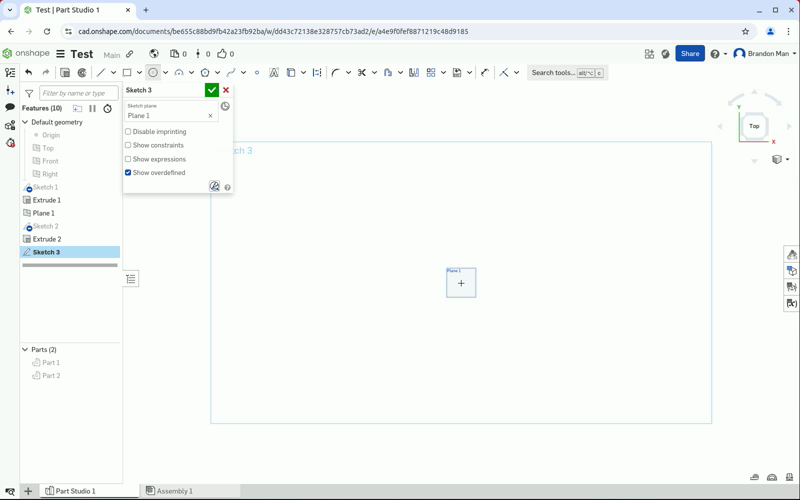
click(461, 282)
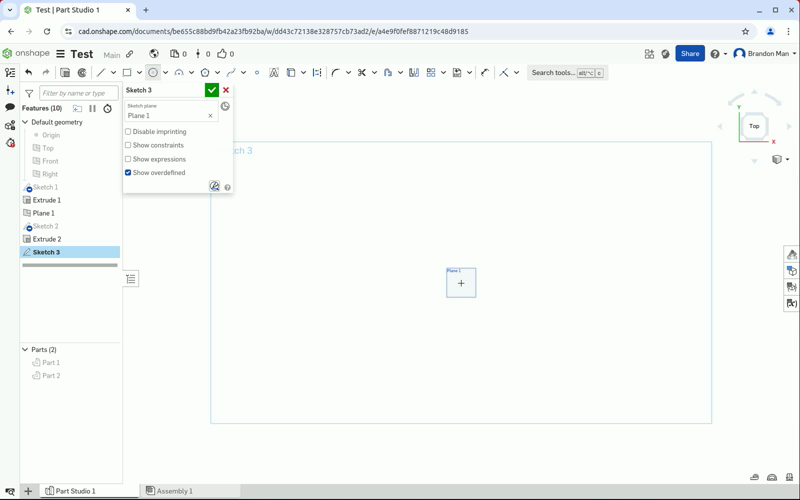
key_up(shift)
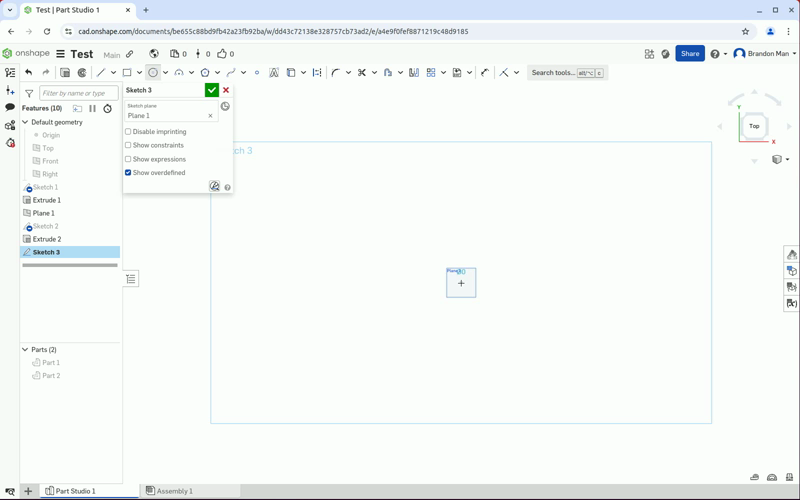
mouse_move(532, 282)
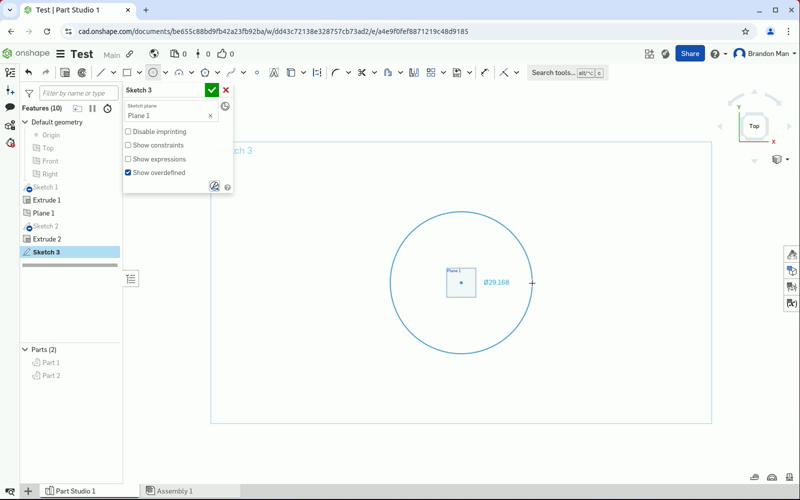
click(532, 282)
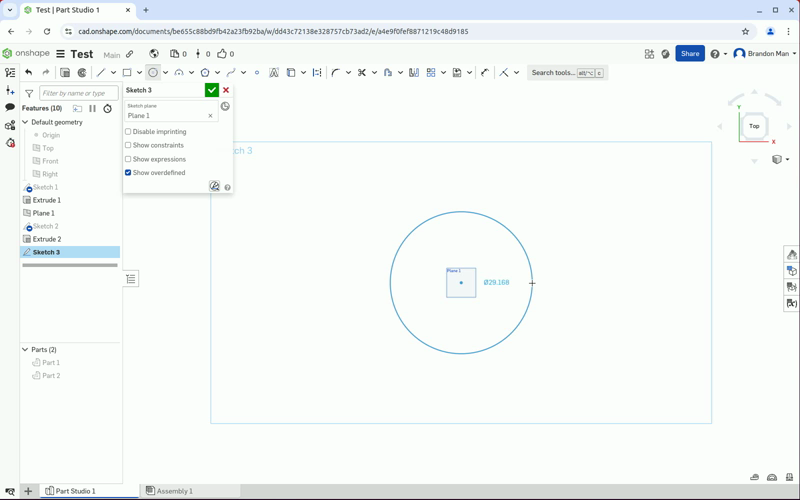
key(esc)
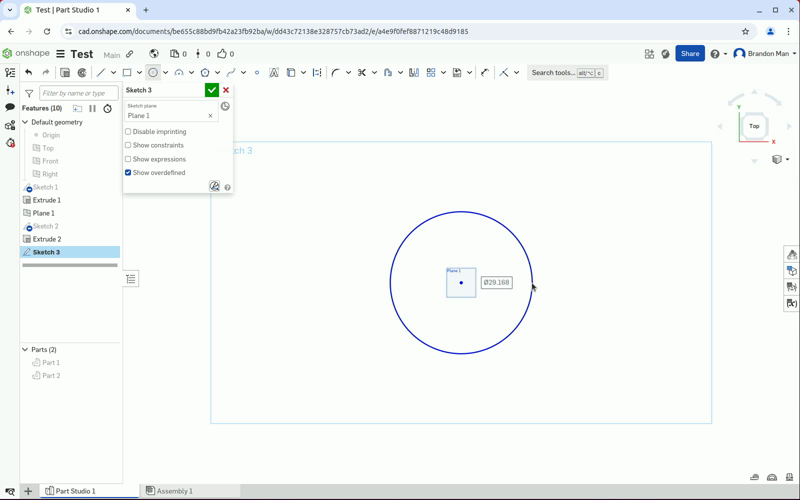
key(c)
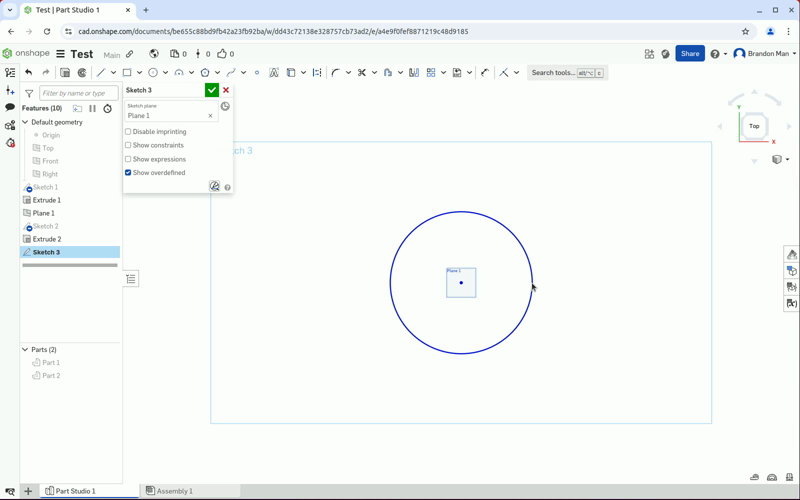
key_down(shift)
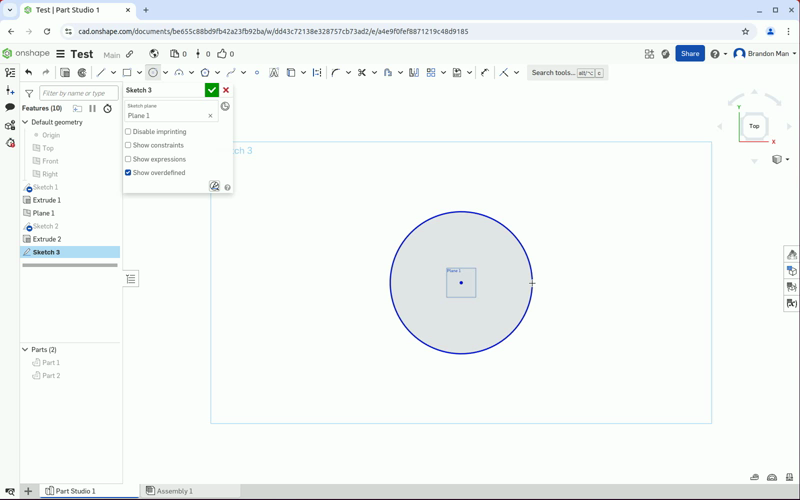
mouse_move(461, 282)
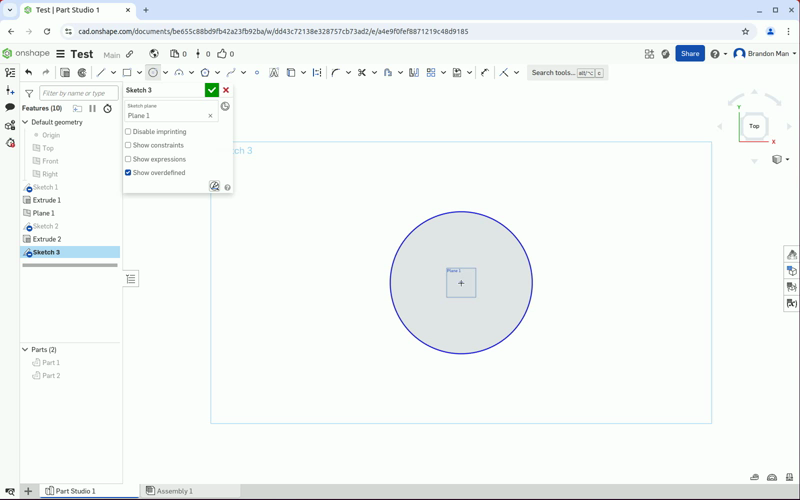
click(461, 282)
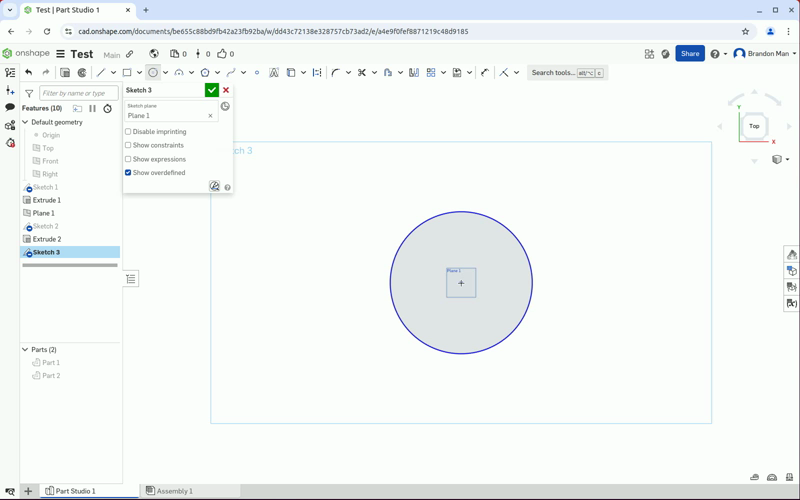
key_up(shift)
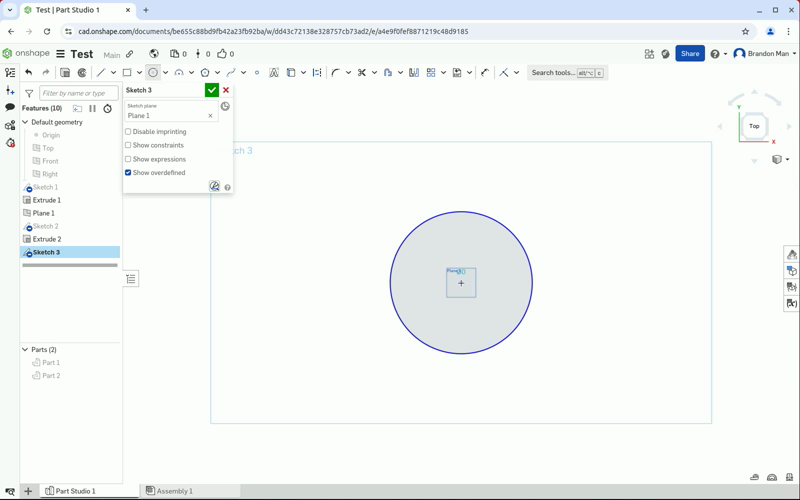
mouse_move(496, 282)
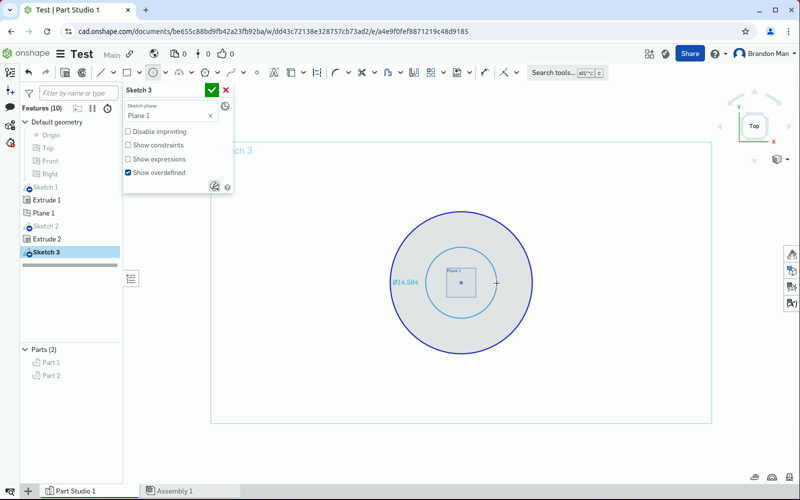
click(496, 282)
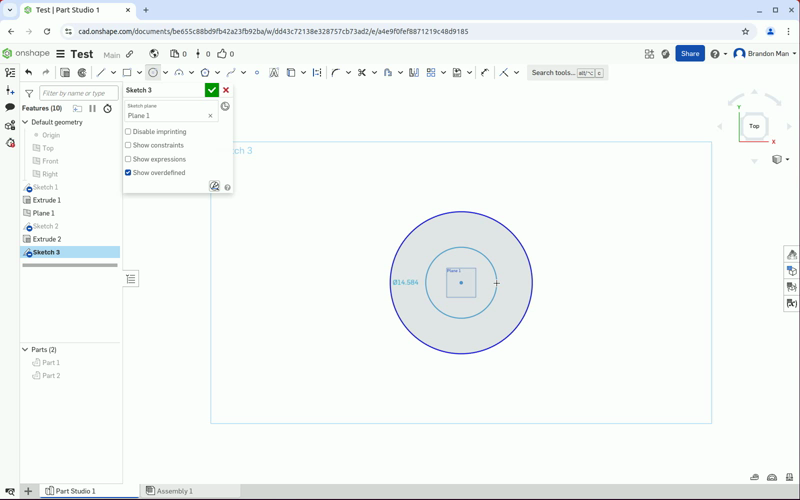
key(esc)
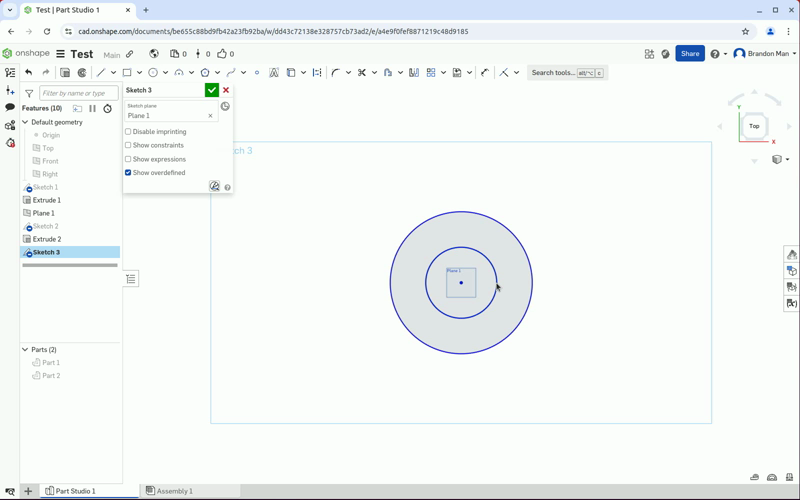
mouse_move(489, 247)
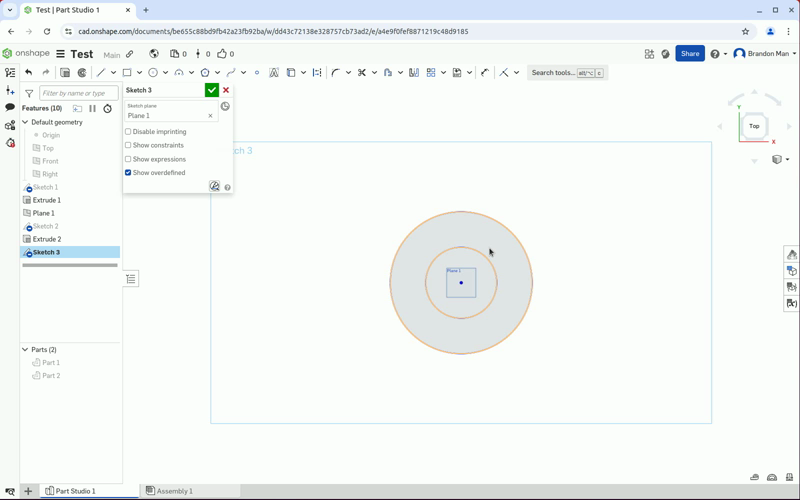
click(489, 247)
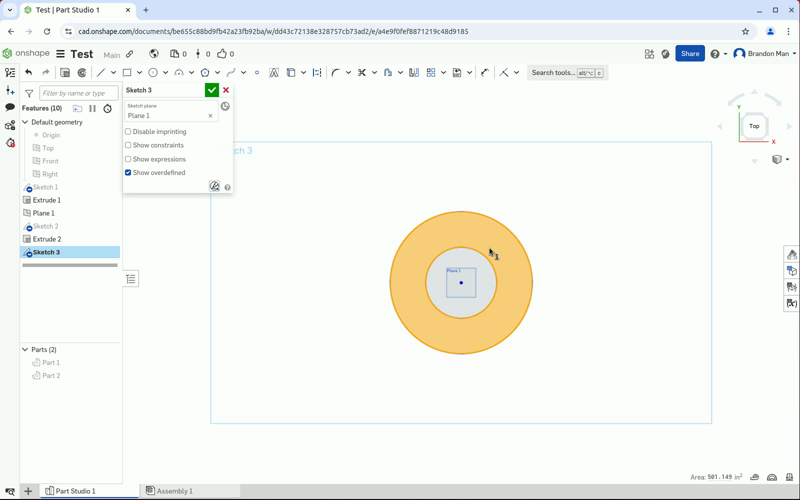
mouse_move(73, 352)
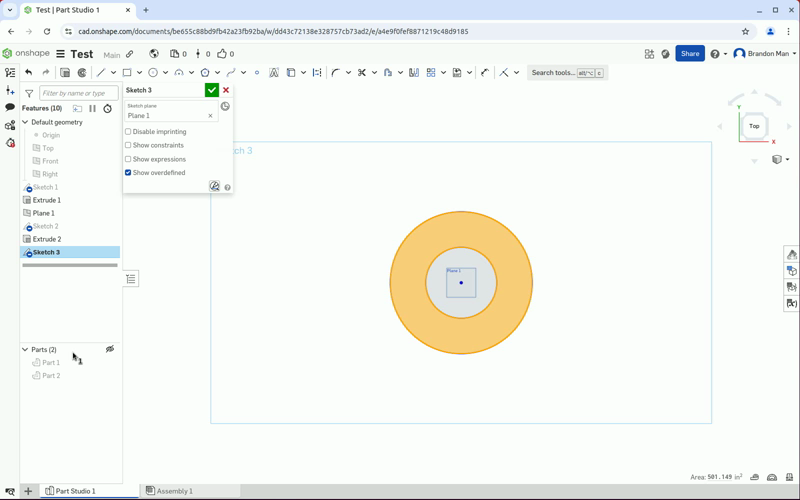
key(shift+y)
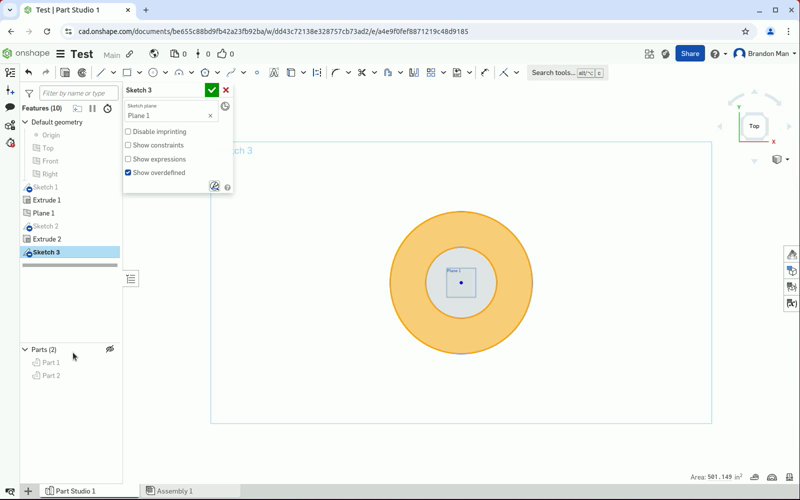
key(shift+e)
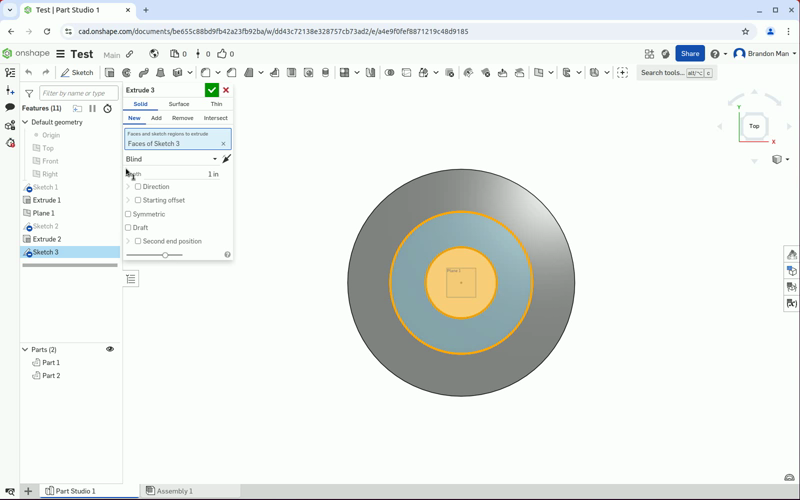
mouse_move(143, 106)
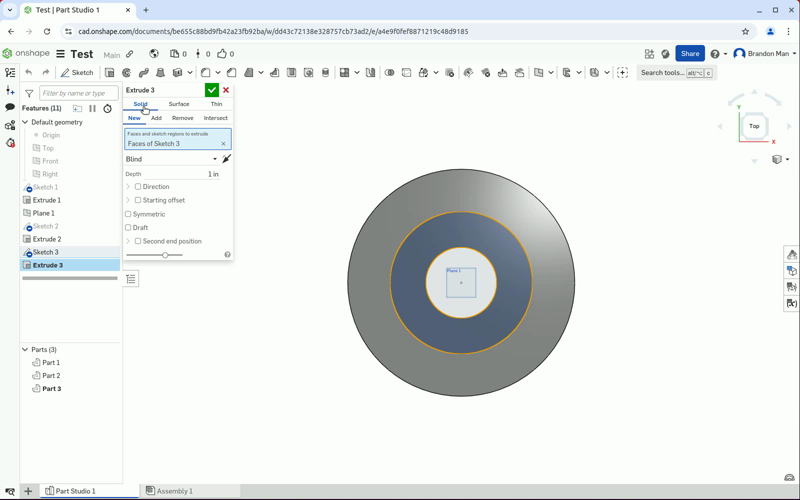
click(143, 106)
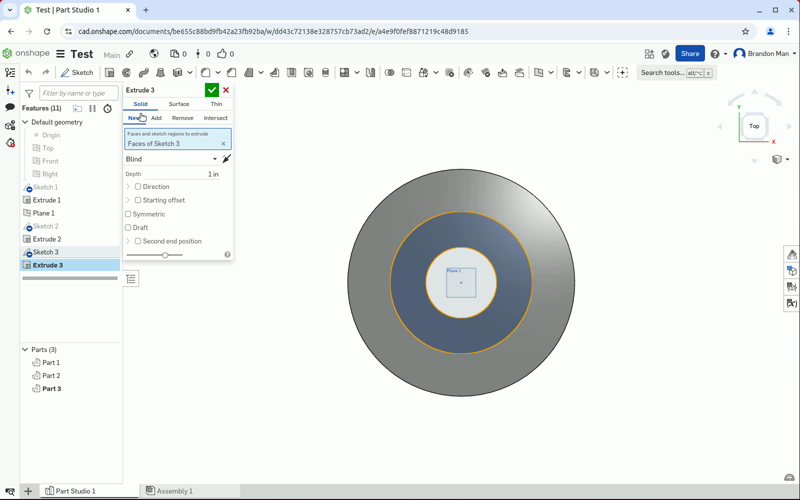
mouse_move(137, 120)
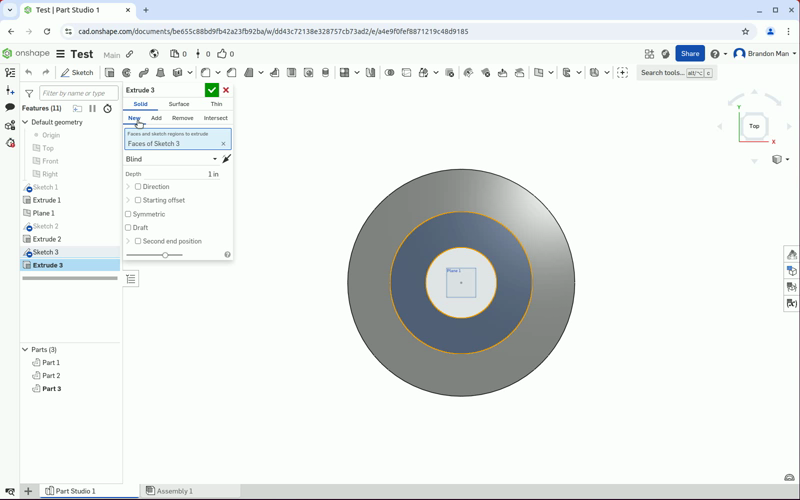
click(137, 120)
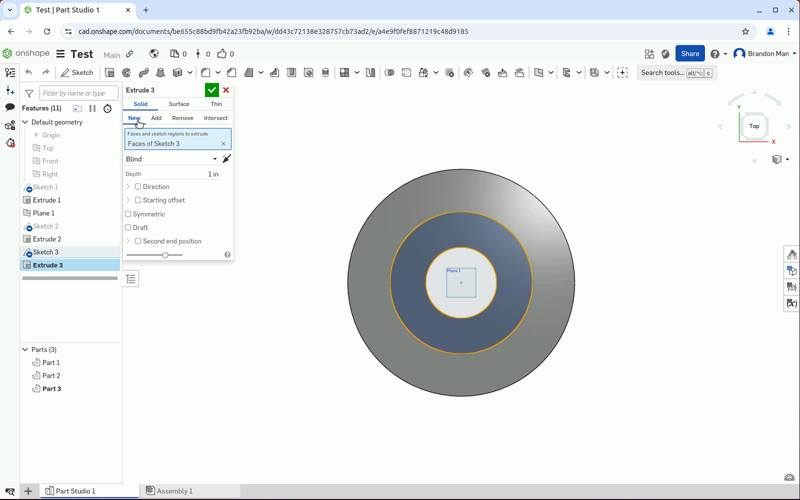
key(tab, 4)
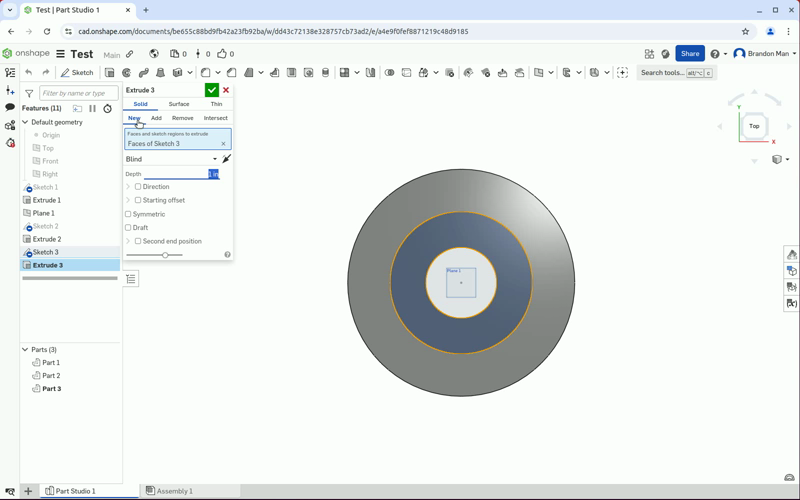
text(8.666)
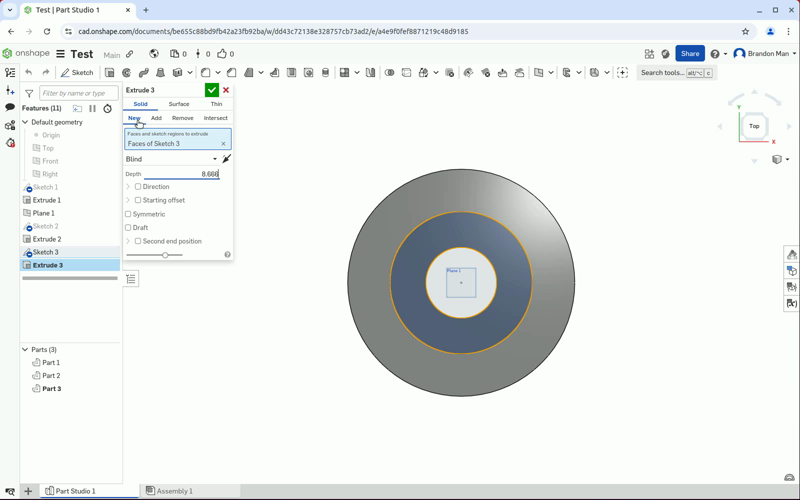
key(enter)
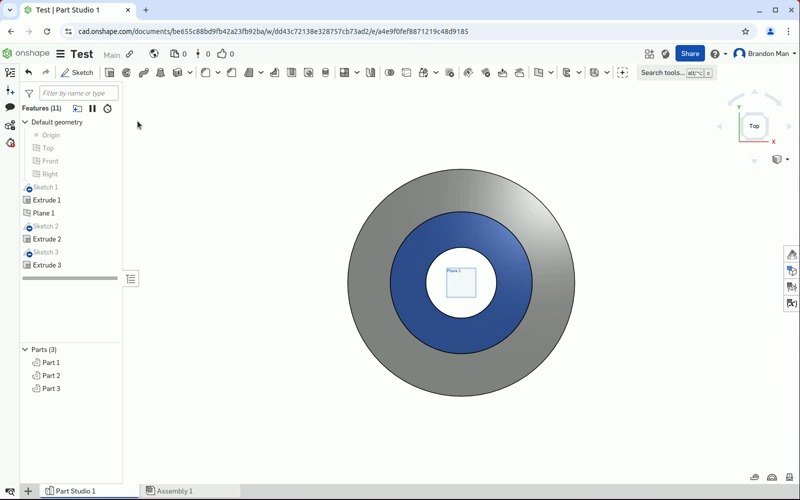
key(shift+h)
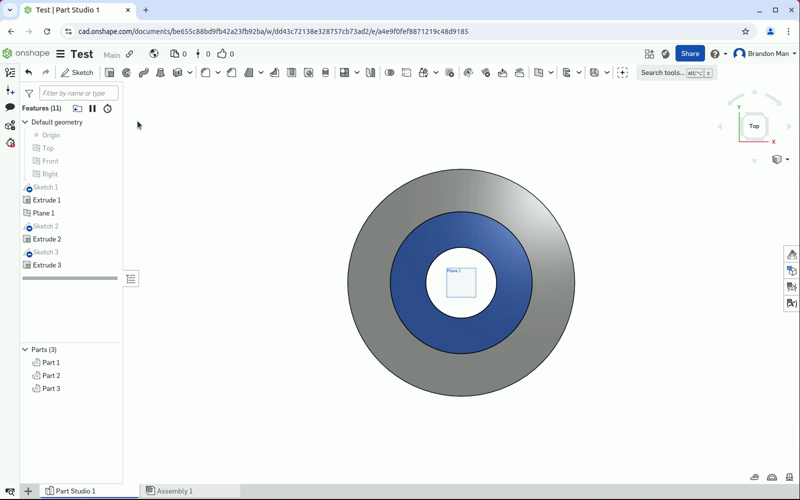
key(shift+h)
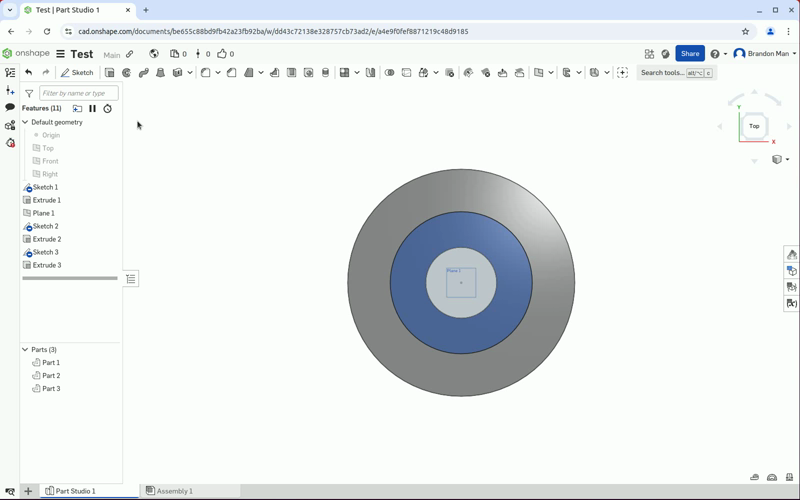
key(shift+7)
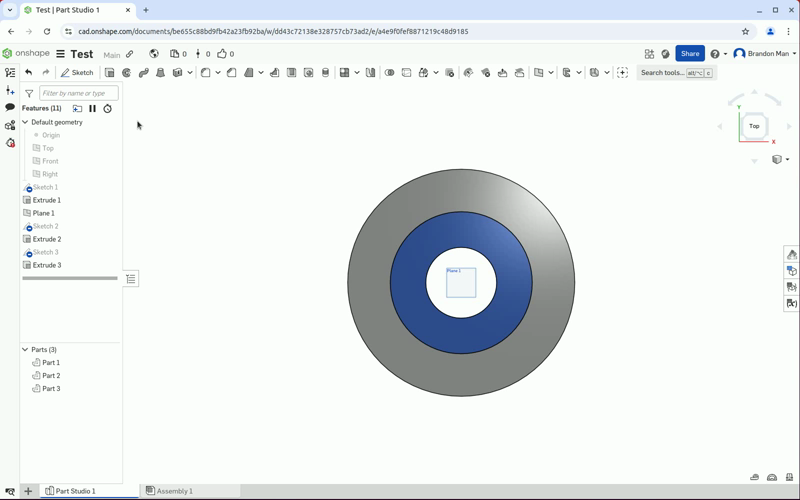
key(up, 3)
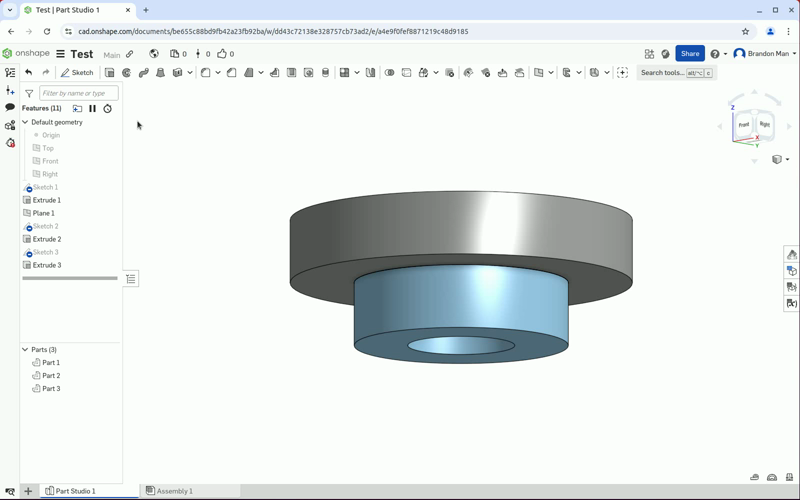
key(left, 3)
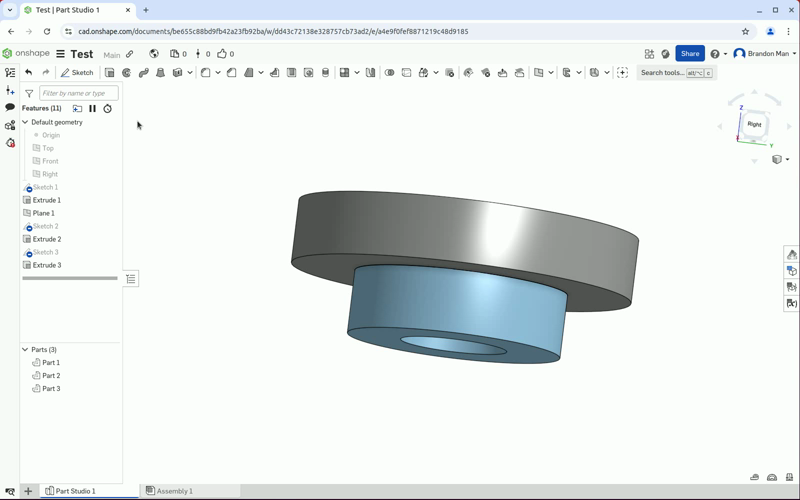
key(right, 3)
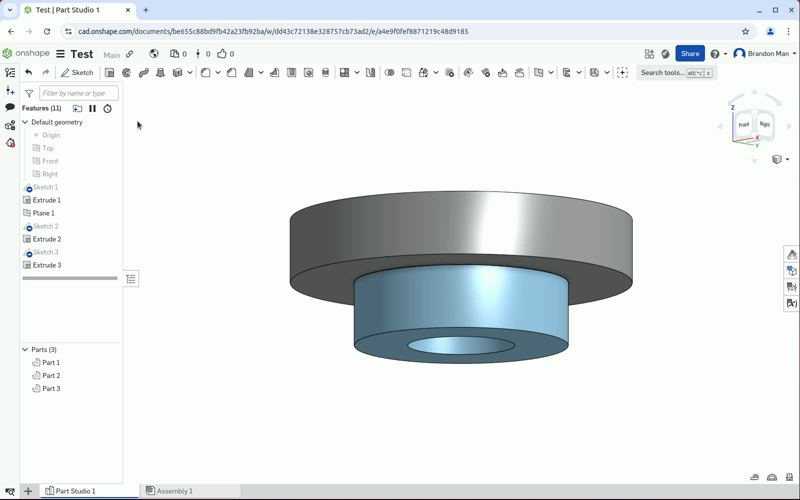
key(down, 3)
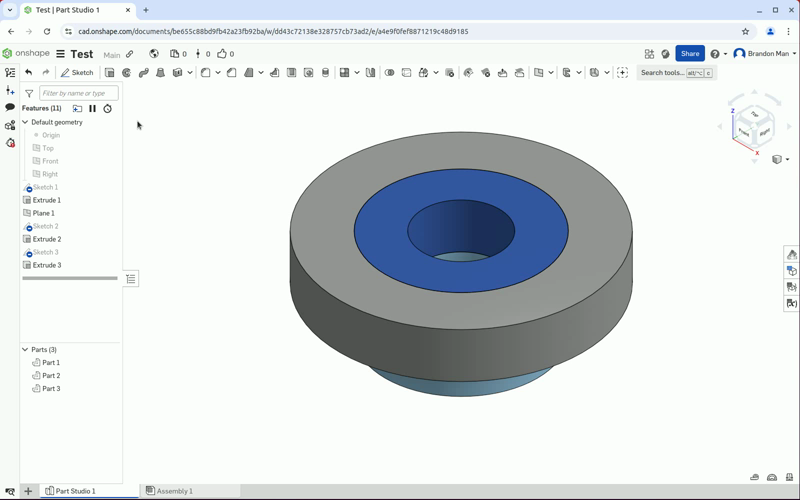
mouse_move(73, 189)
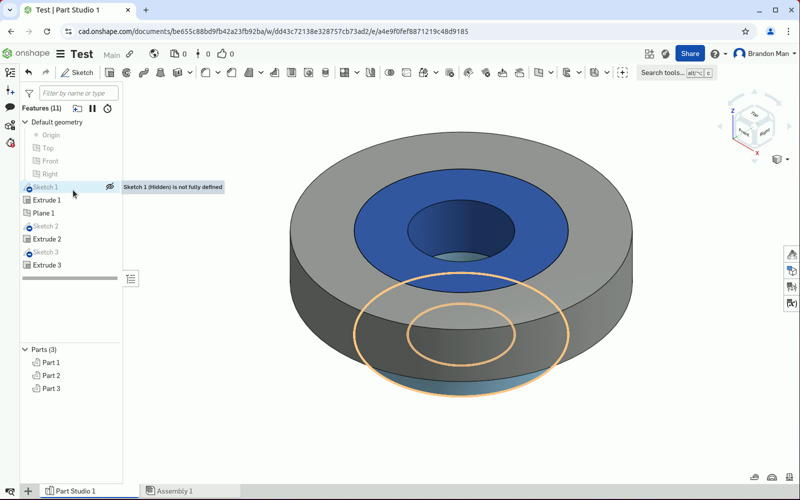
click(73, 189)